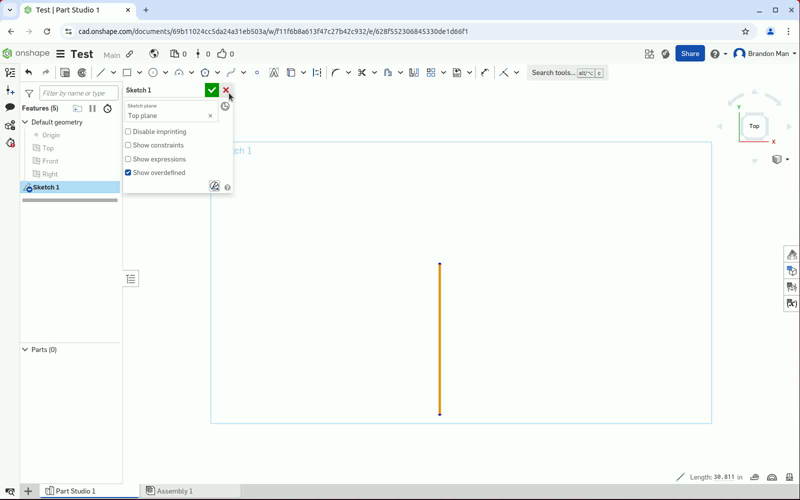
key(shift+h)
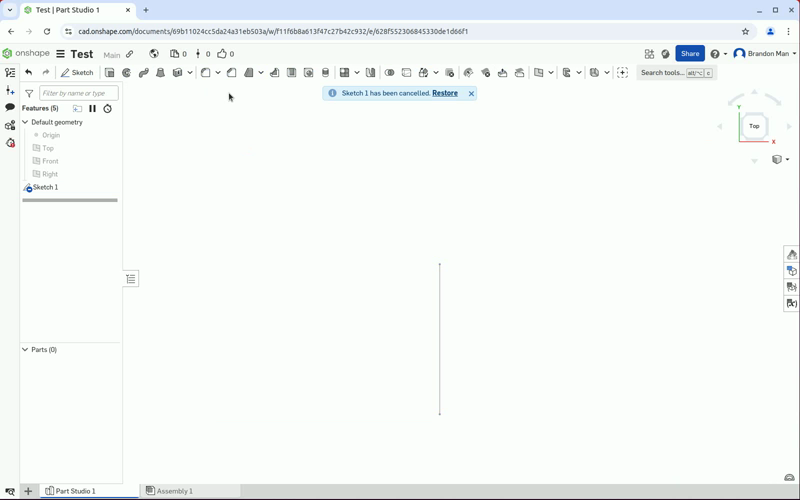
key(shift+s)
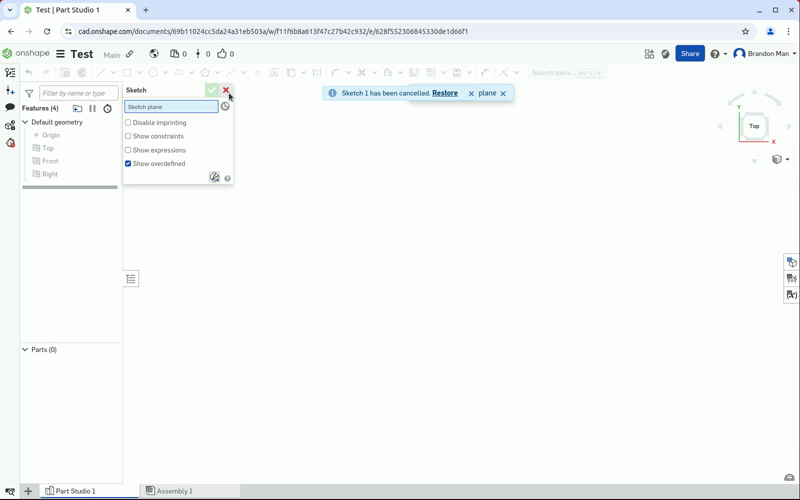
mouse_move(73, 150)
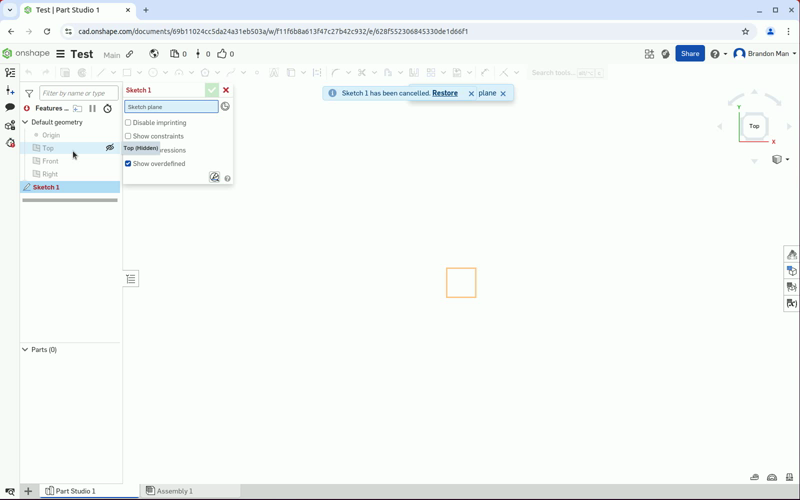
click(73, 150)
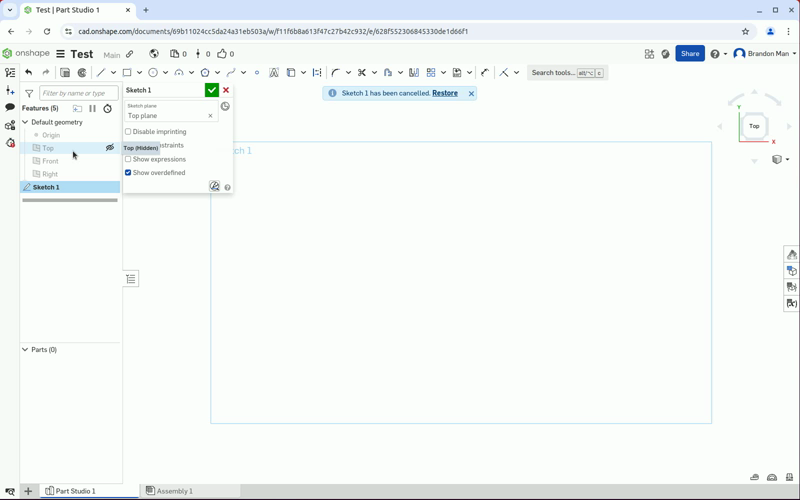
mouse_move(73, 352)
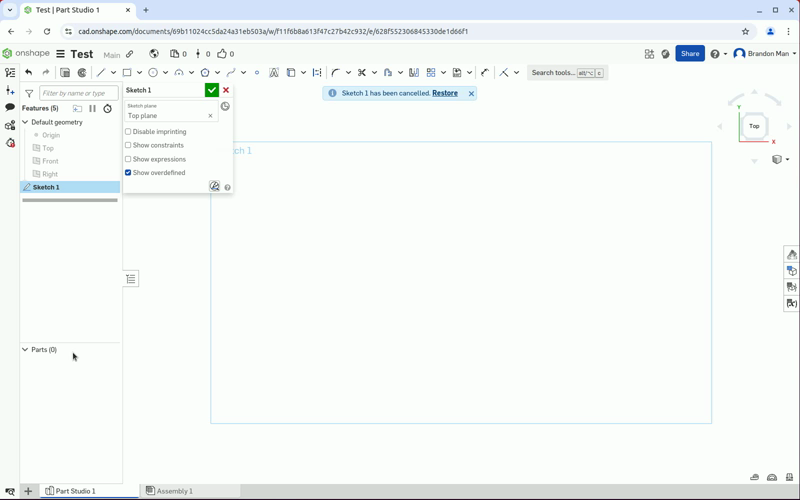
key(y)
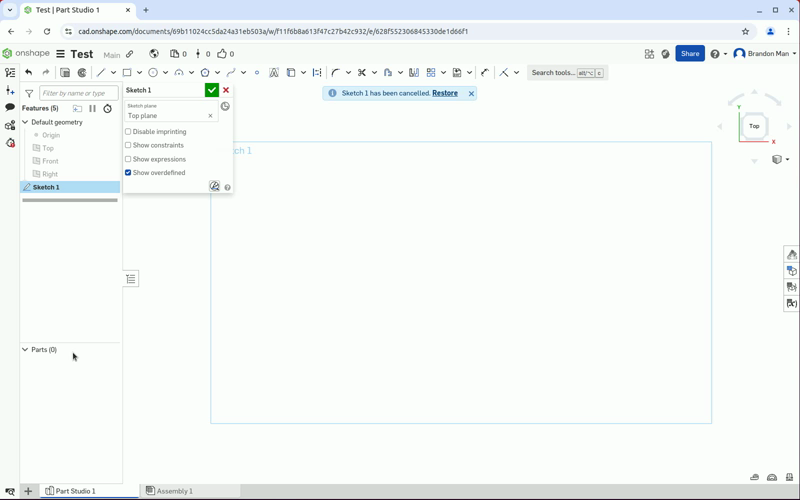
key(l)
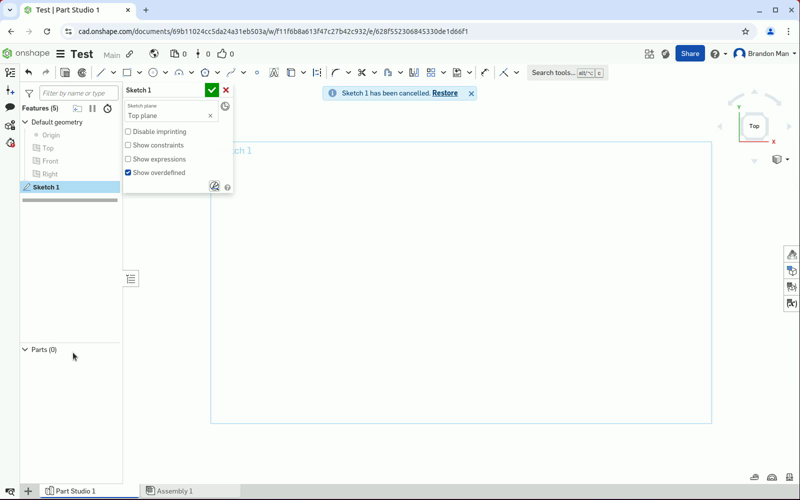
key_down(shift)
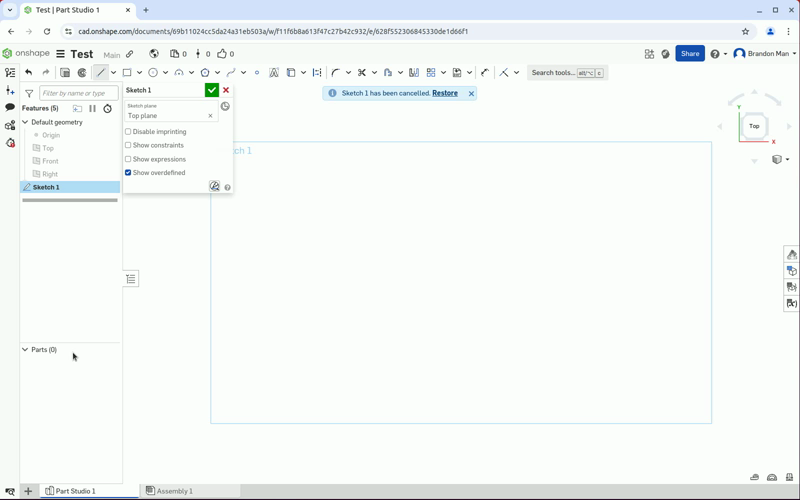
mouse_move(348, 353)
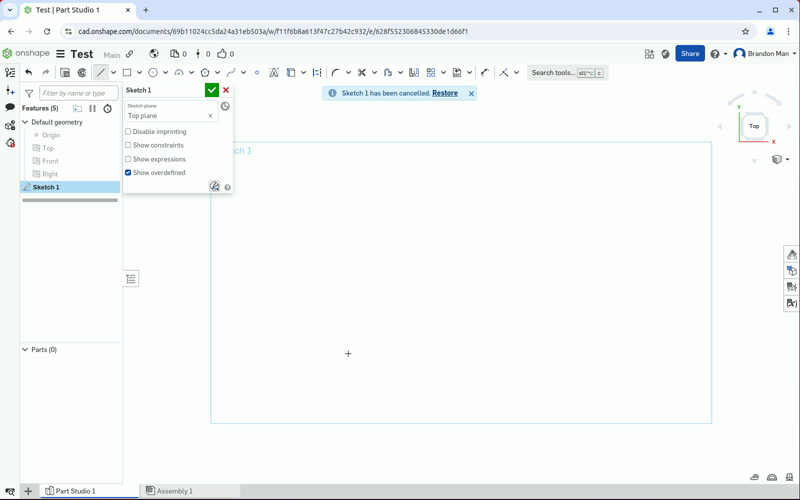
click(348, 353)
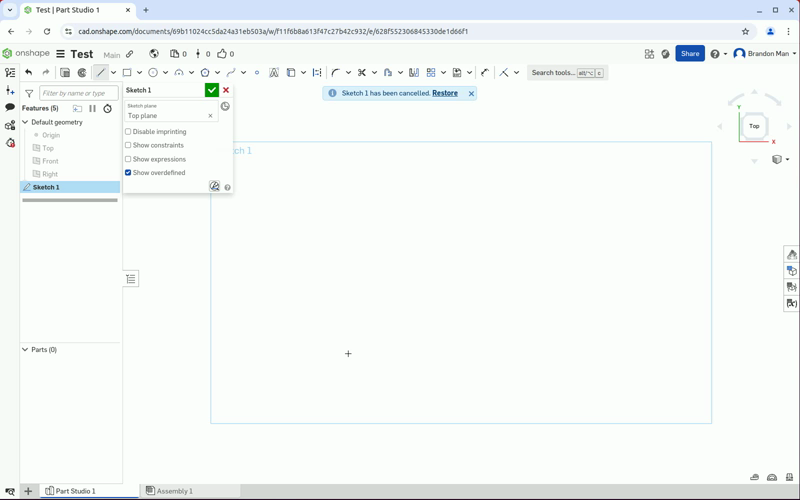
key_up(shift)
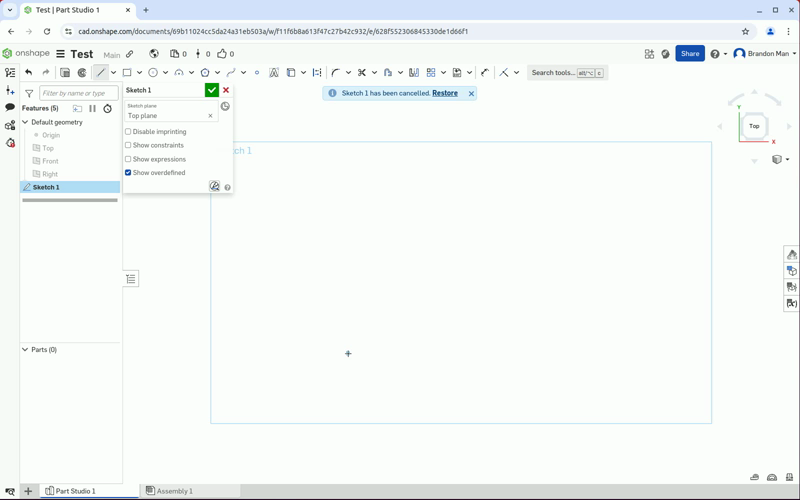
key_down(shift)
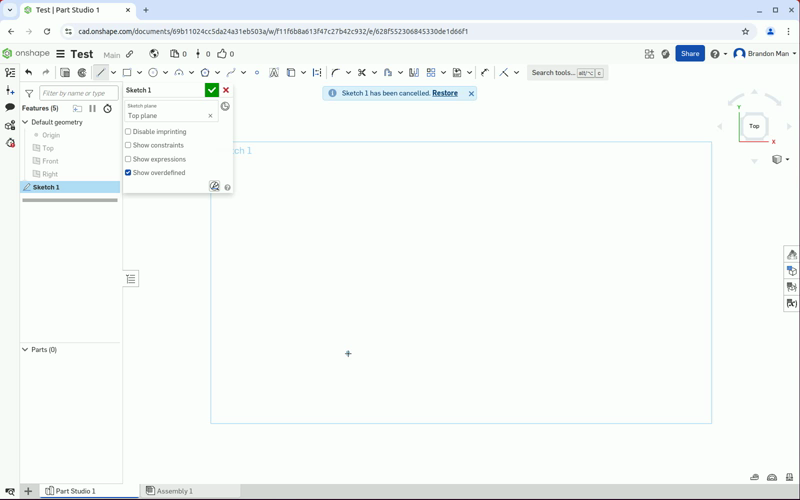
mouse_move(572, 353)
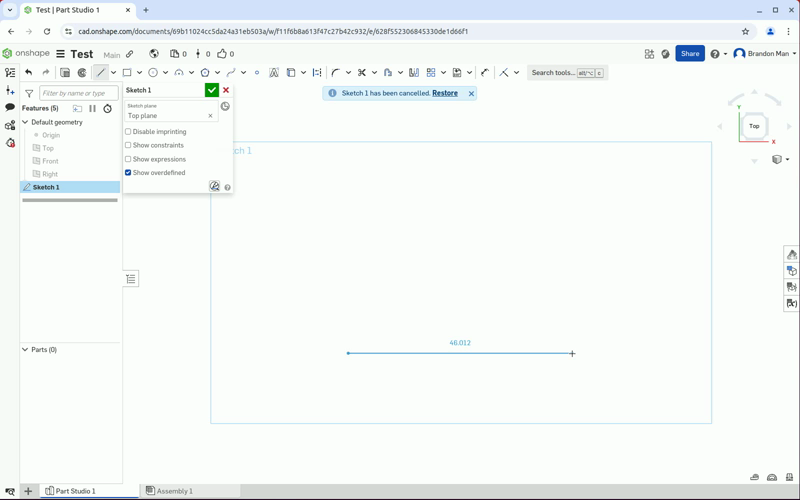
click(572, 353)
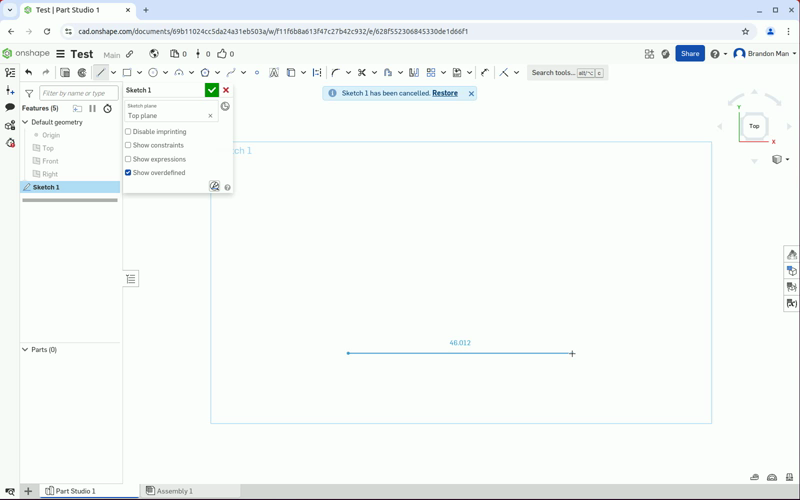
key_up(shift)
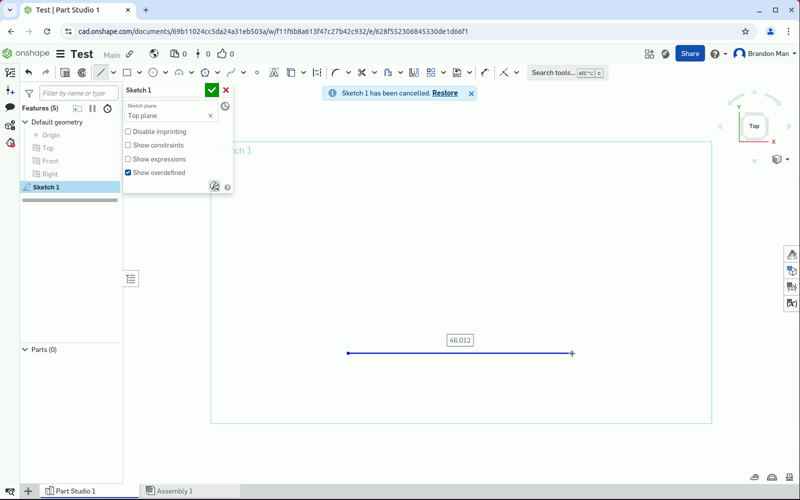
key_down(shift)
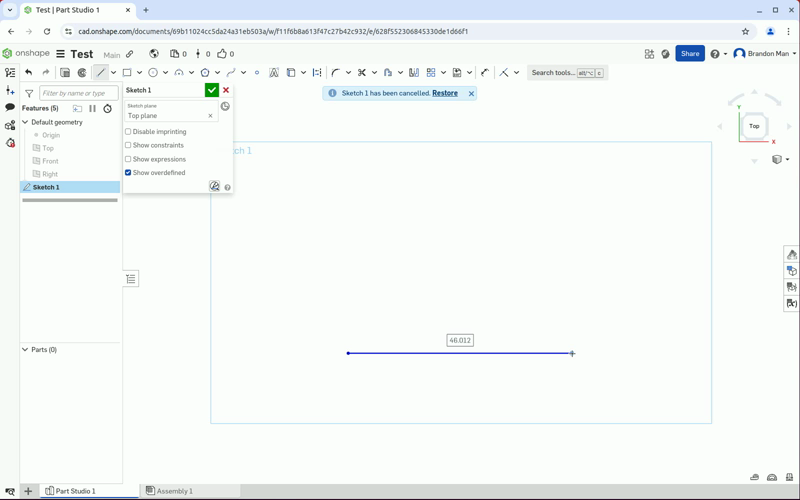
mouse_move(572, 214)
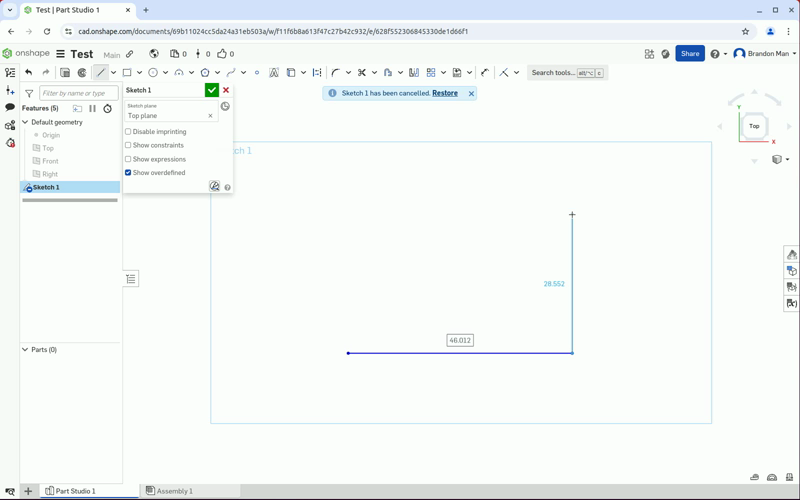
click(572, 214)
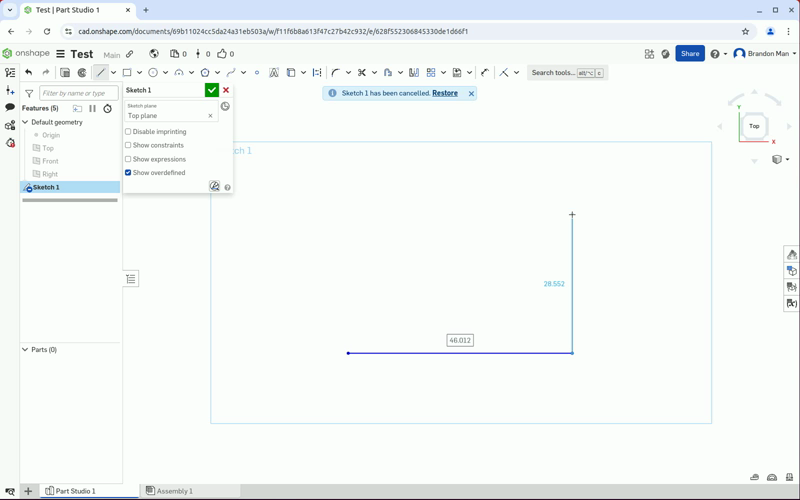
key_up(shift)
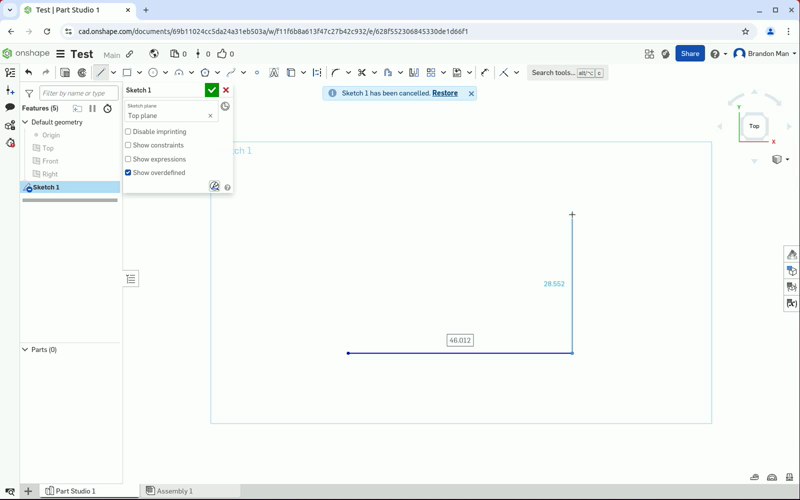
key_down(shift)
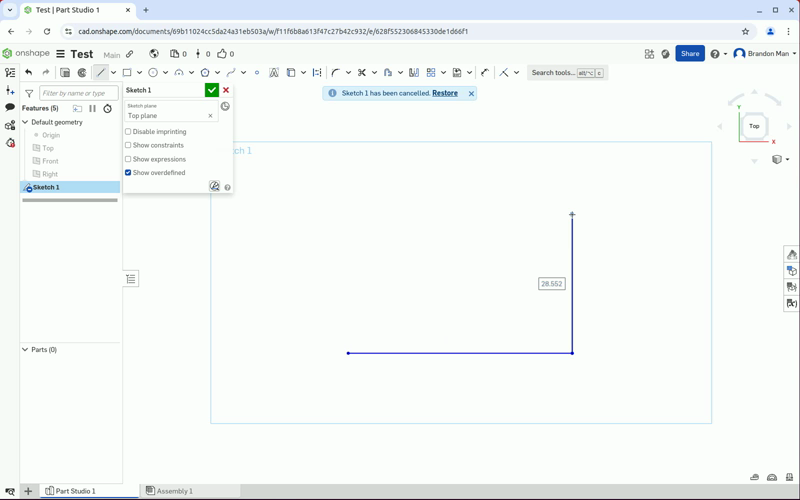
mouse_move(348, 214)
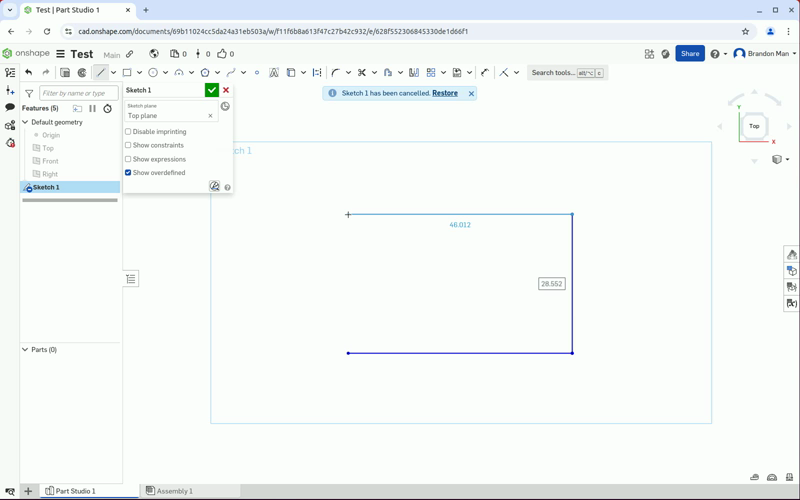
click(348, 214)
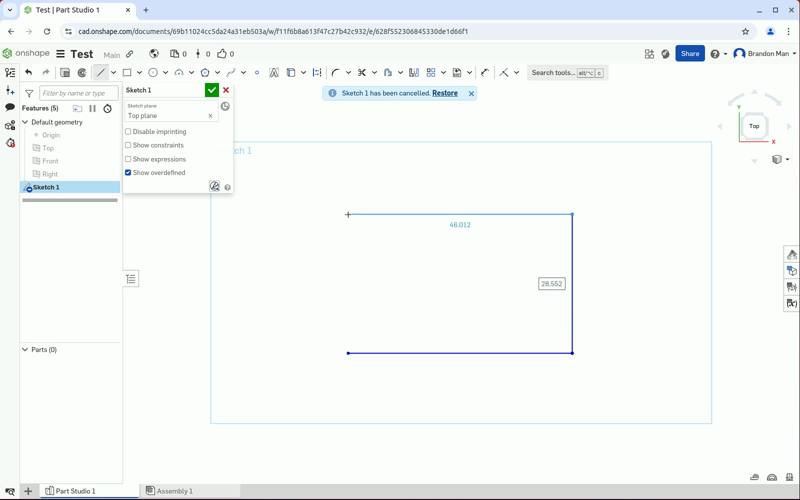
key_up(shift)
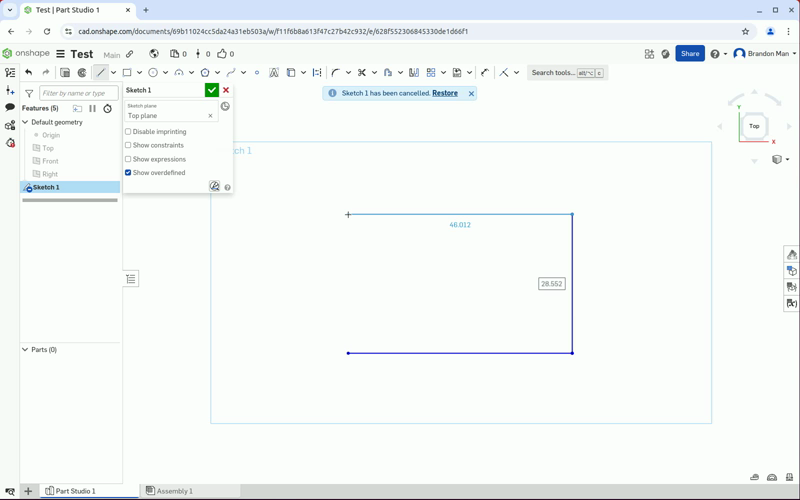
key_down(shift)
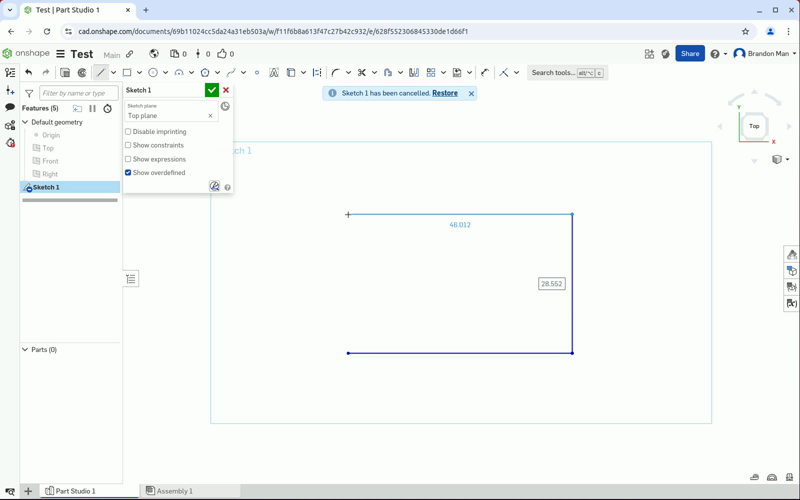
mouse_move(348, 353)
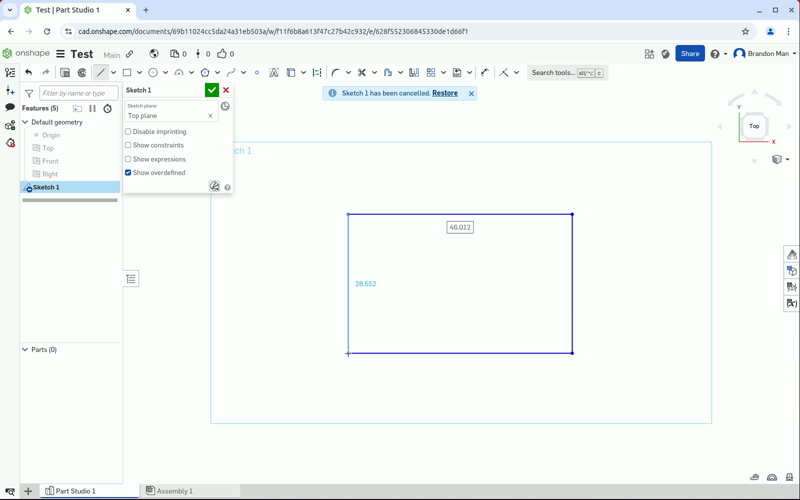
key_up(shift)
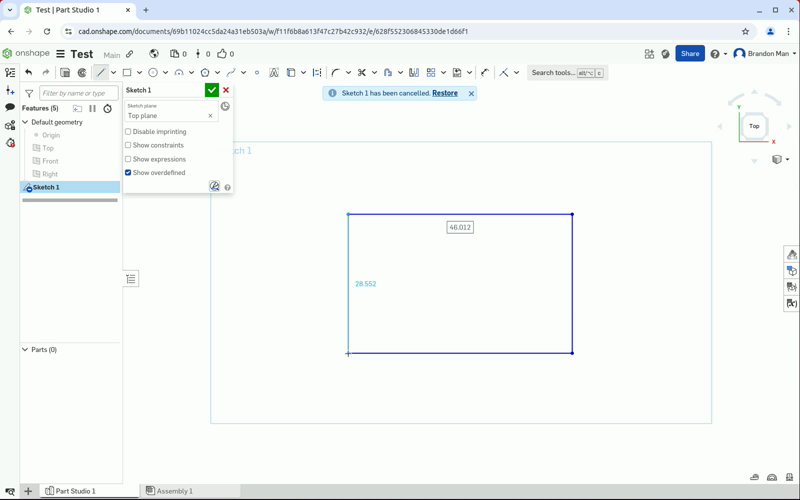
click(348, 353)
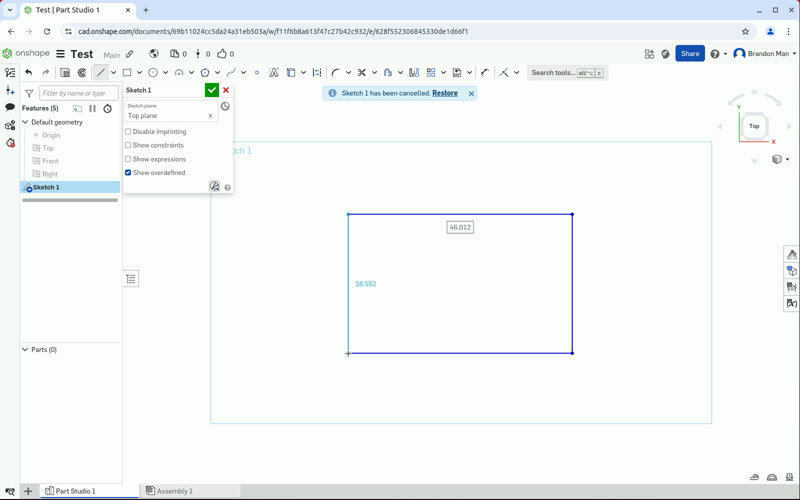
key(esc)
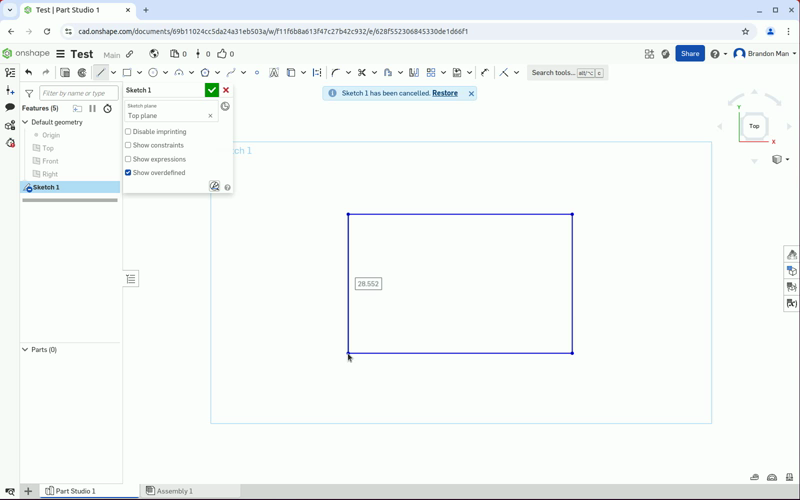
mouse_move(520, 245)
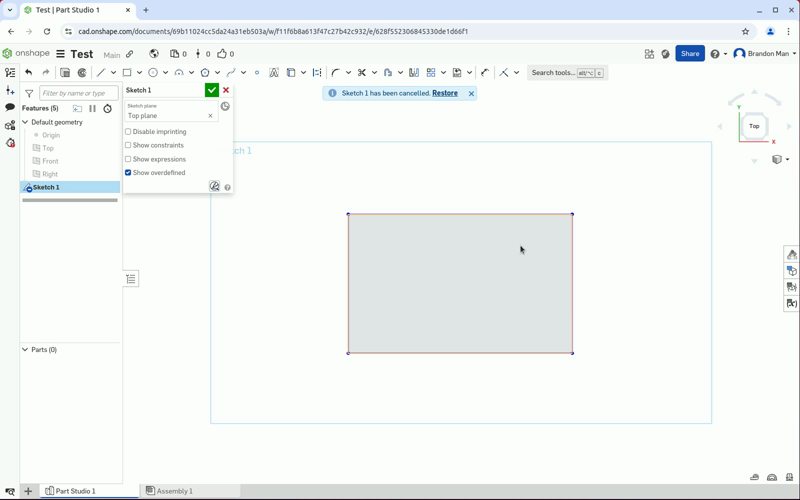
click(520, 245)
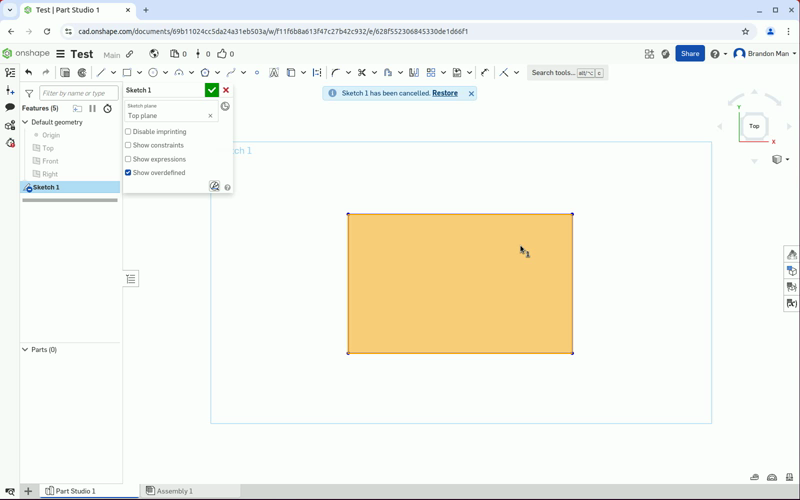
mouse_move(73, 352)
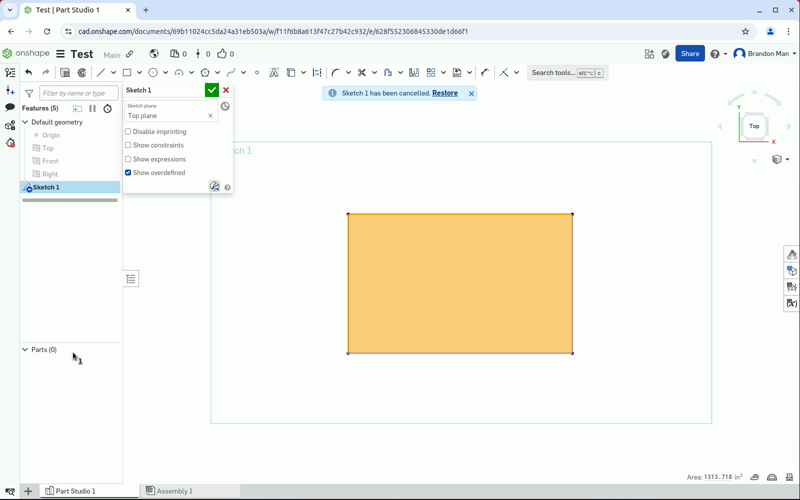
key(shift+y)
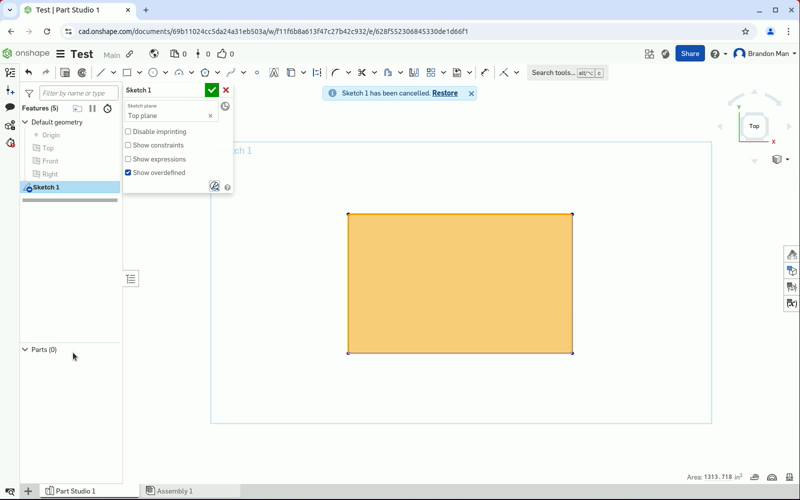
key(shift+e)
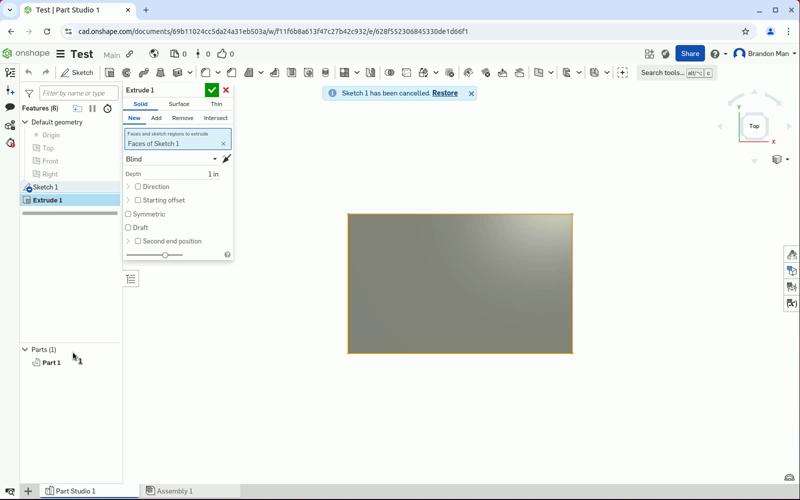
mouse_move(143, 106)
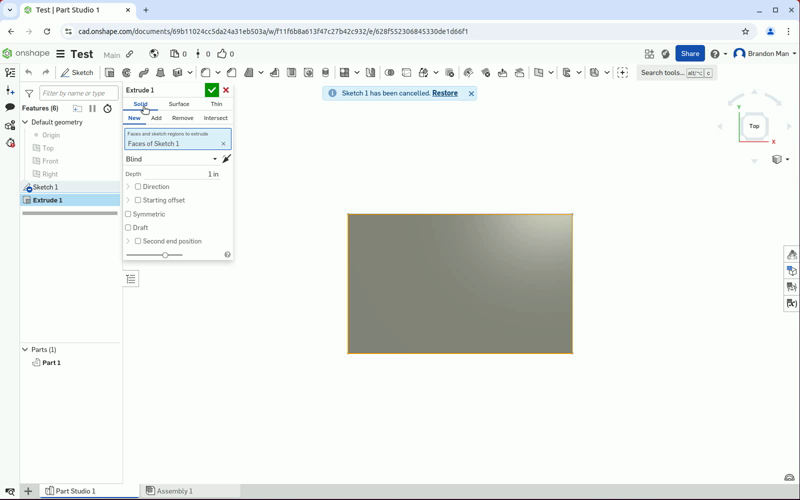
click(143, 106)
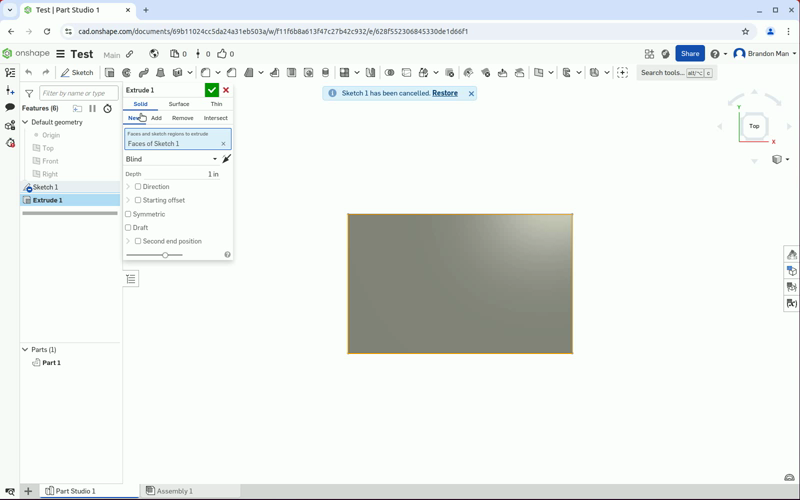
mouse_move(137, 120)
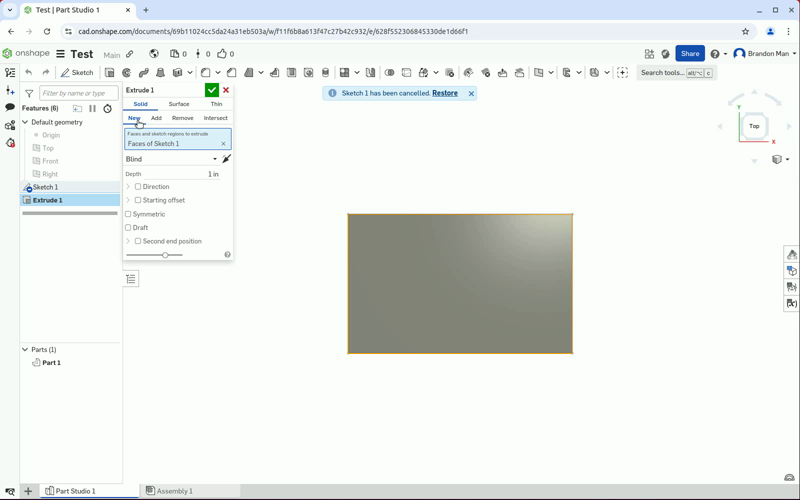
click(137, 120)
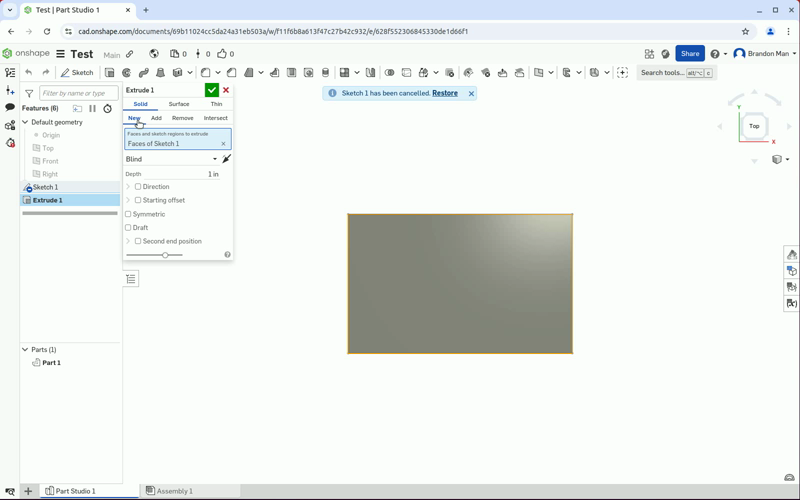
key(tab, 4)
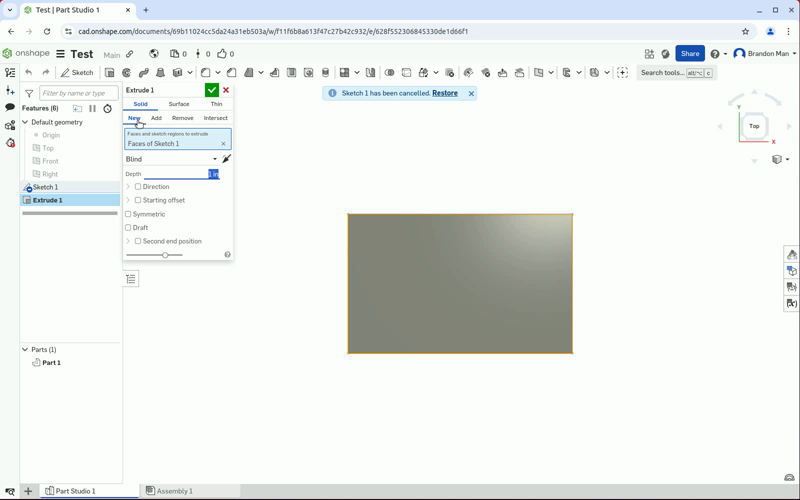
text(3.37)
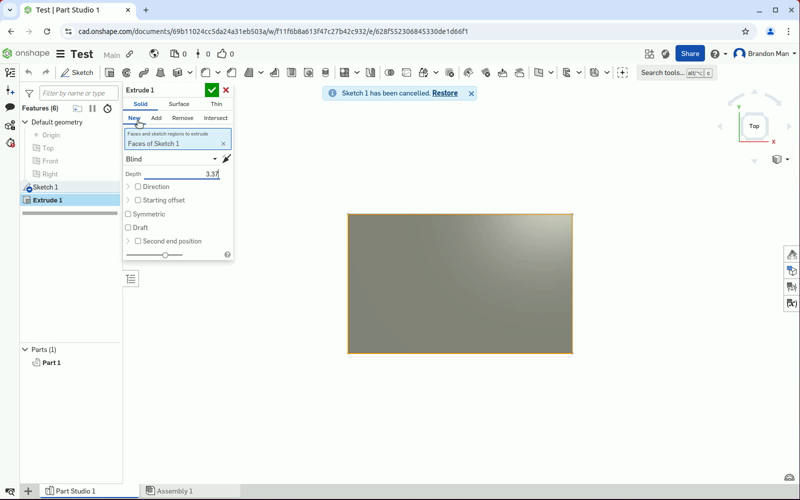
key(enter)
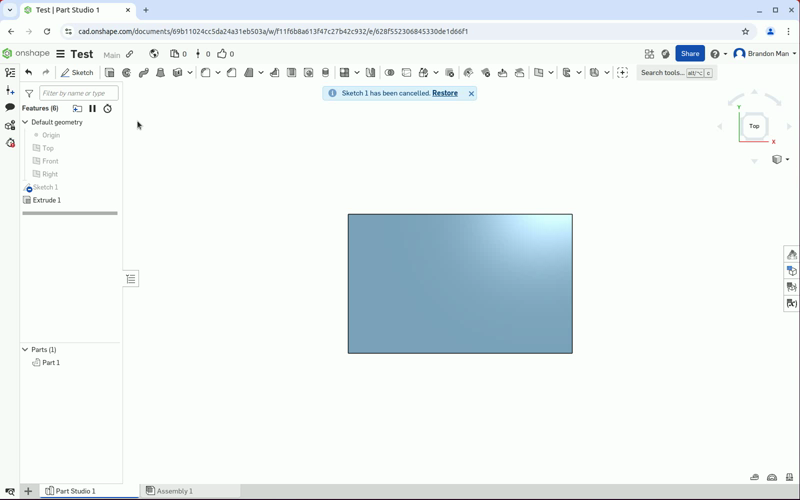
key(shift+h)
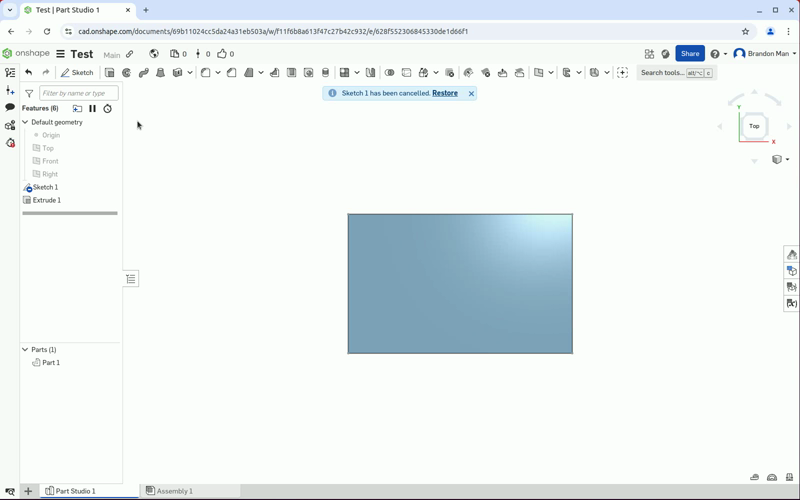
key(shift+h)
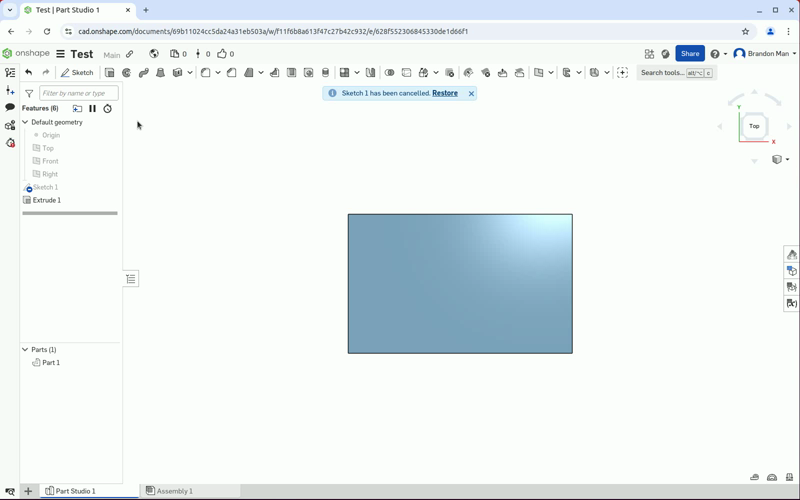
mouse_move(73, 189)
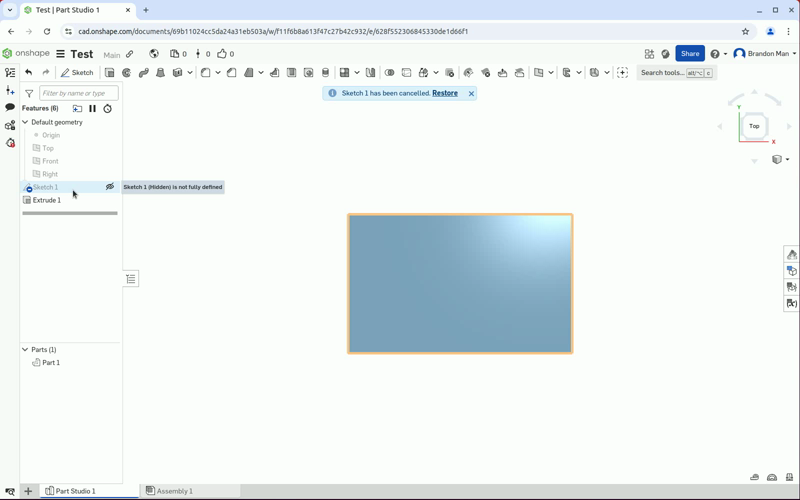
click(73, 189)
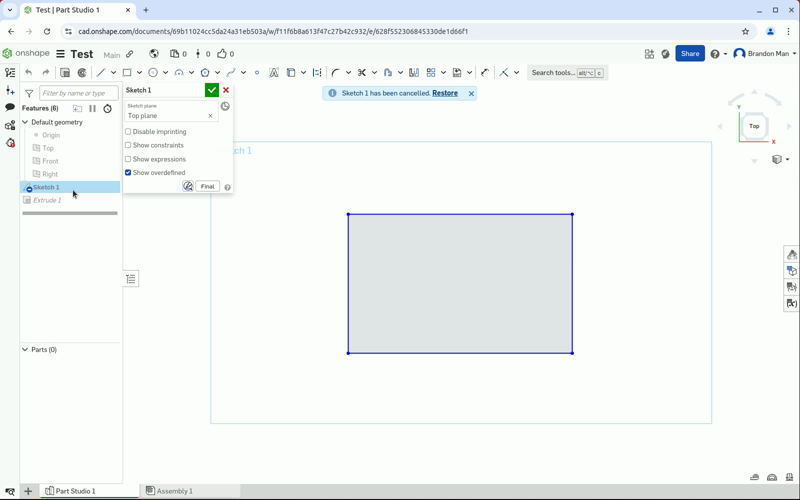
mouse_move(229, 92)
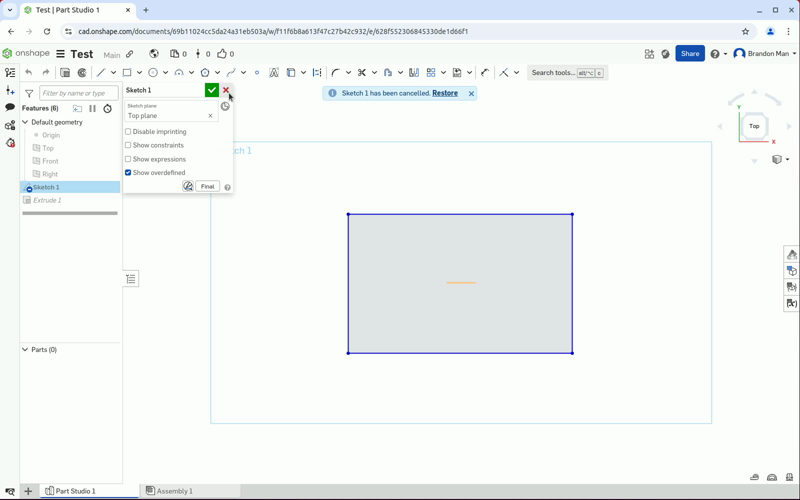
click(229, 92)
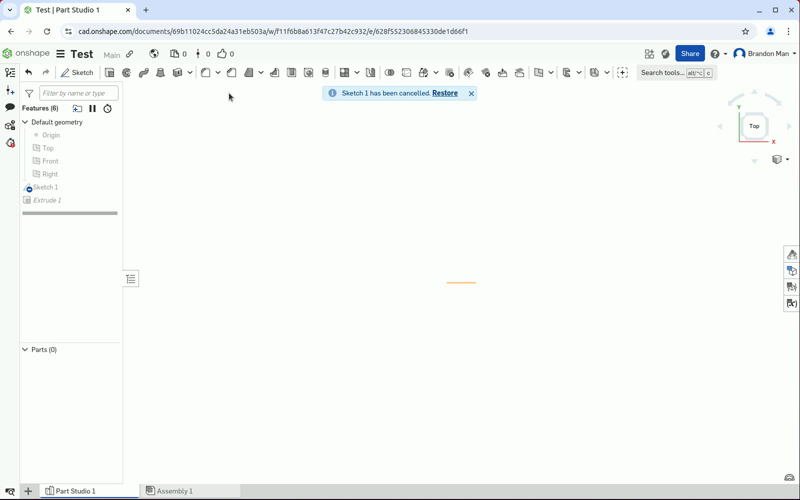
mouse_move(541, 75)
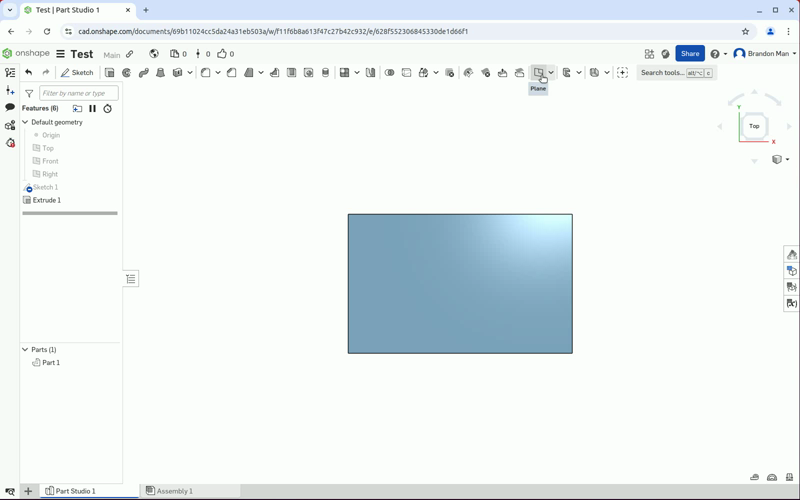
click(541, 75)
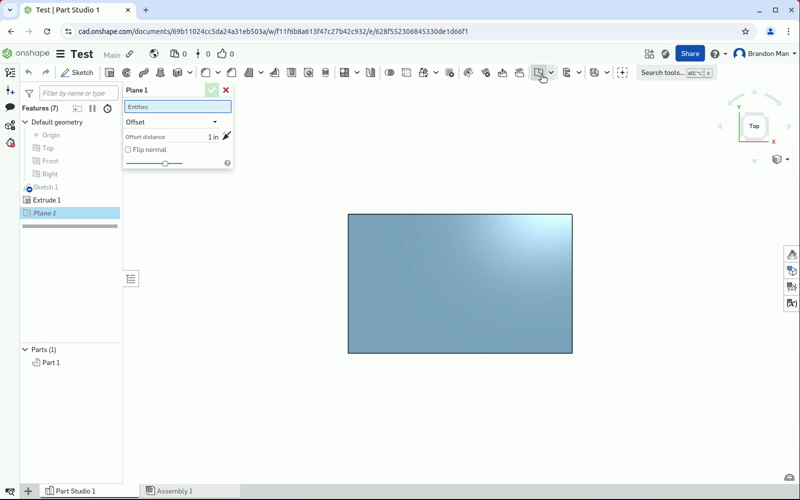
mouse_move(73, 150)
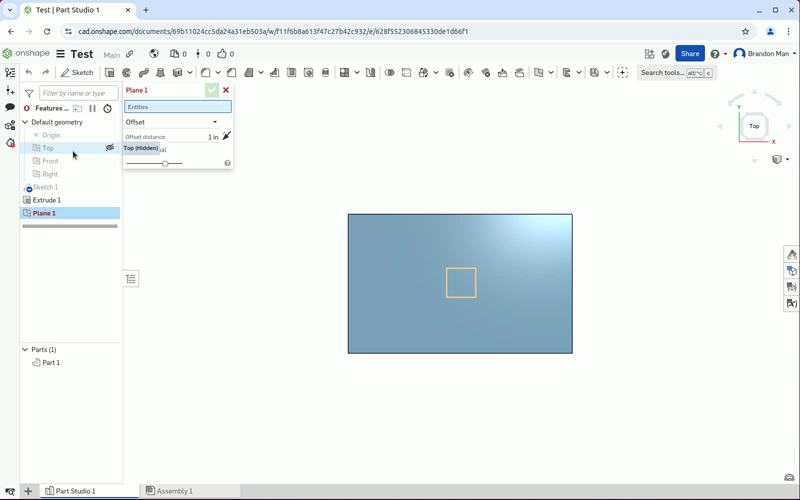
click(73, 150)
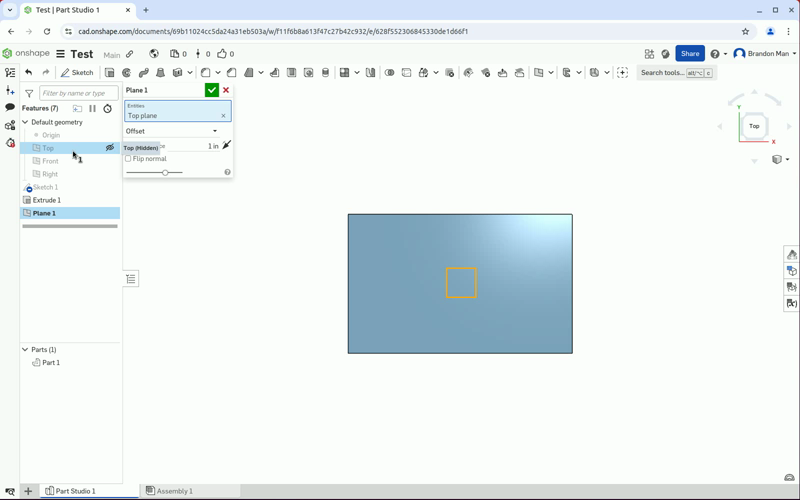
key(tab, 2)
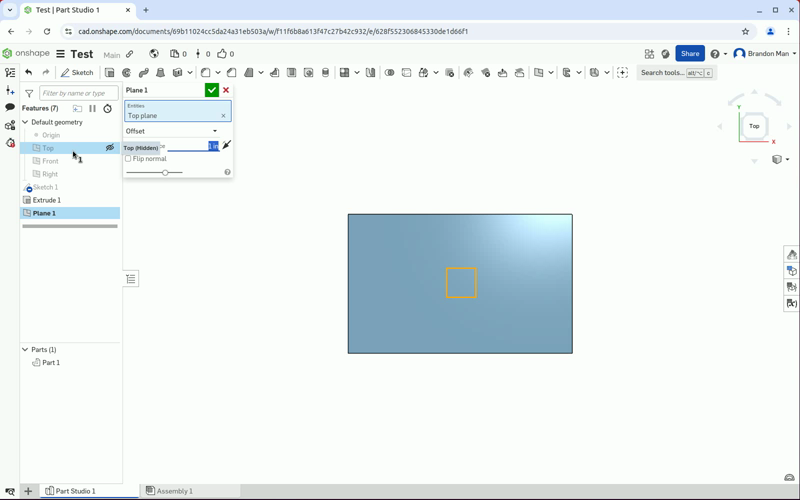
text(3.358)
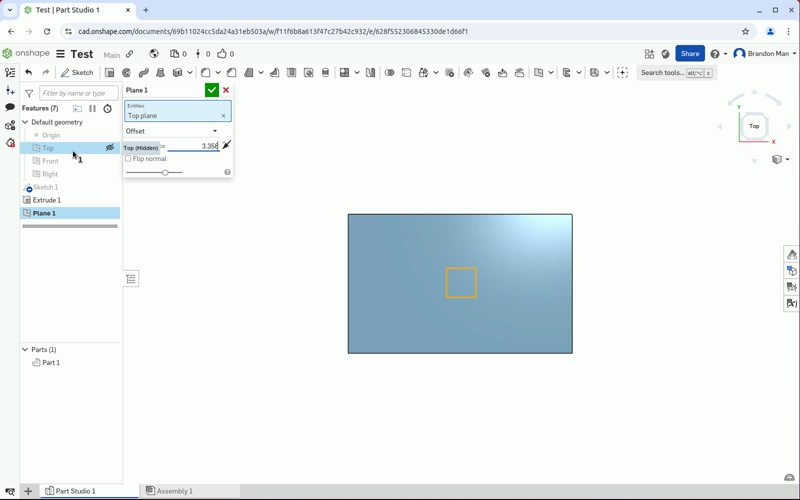
key(enter, 2)
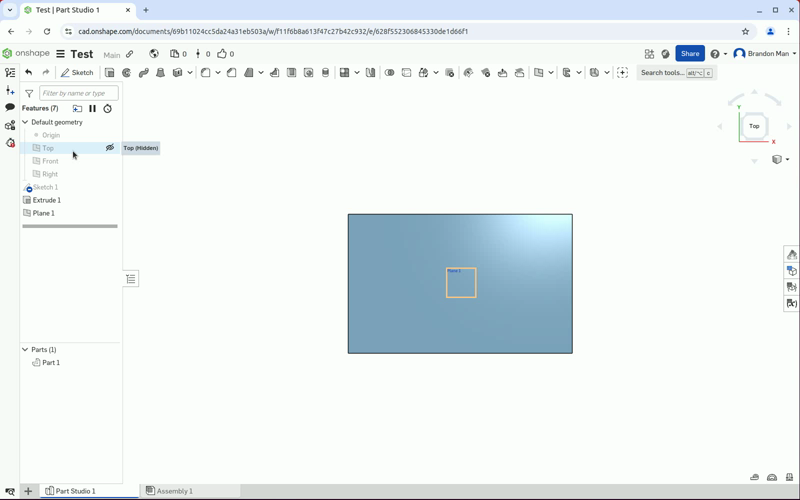
key(shift+s)
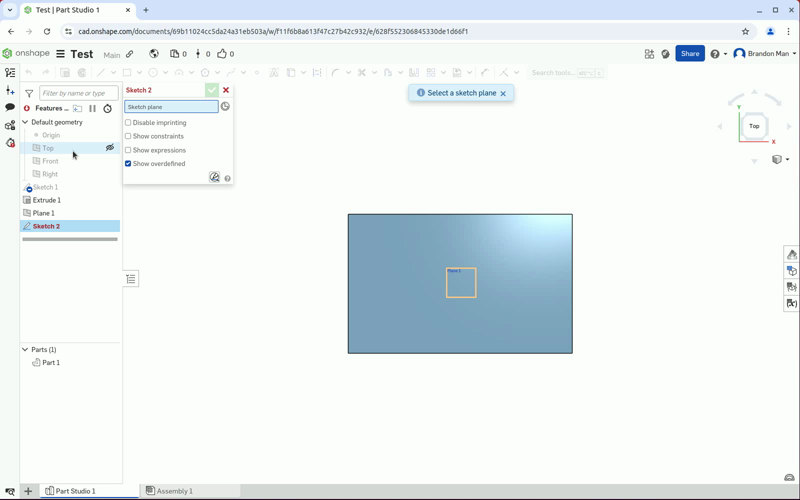
mouse_move(73, 215)
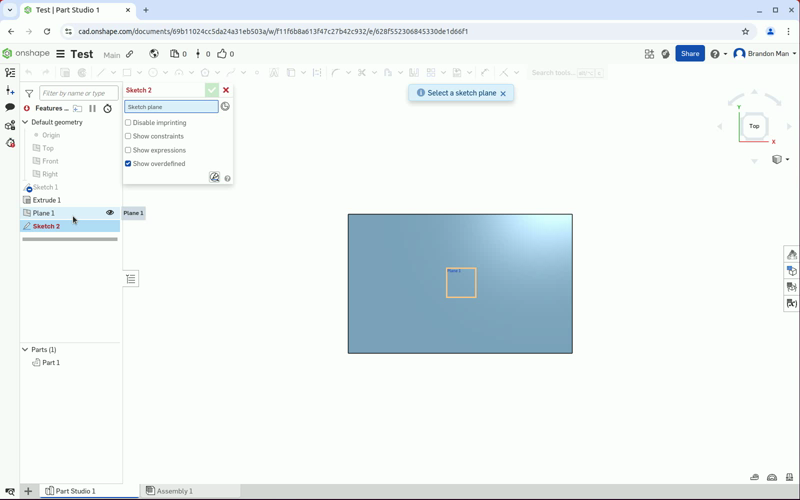
click(73, 215)
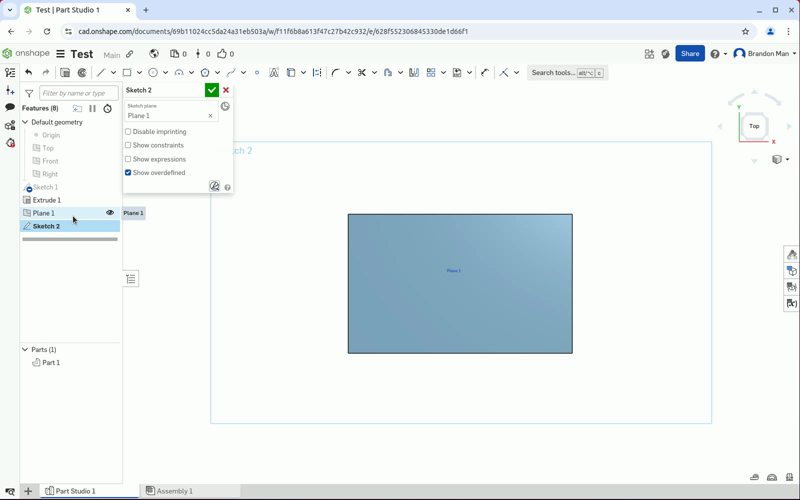
mouse_move(73, 352)
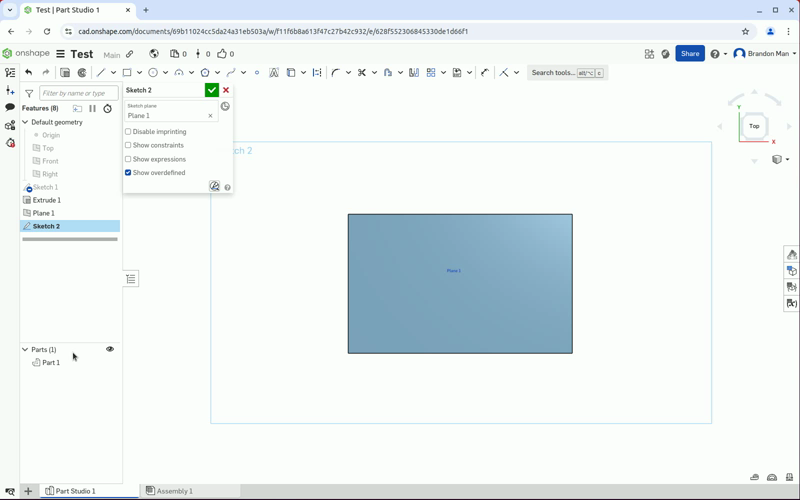
key(y)
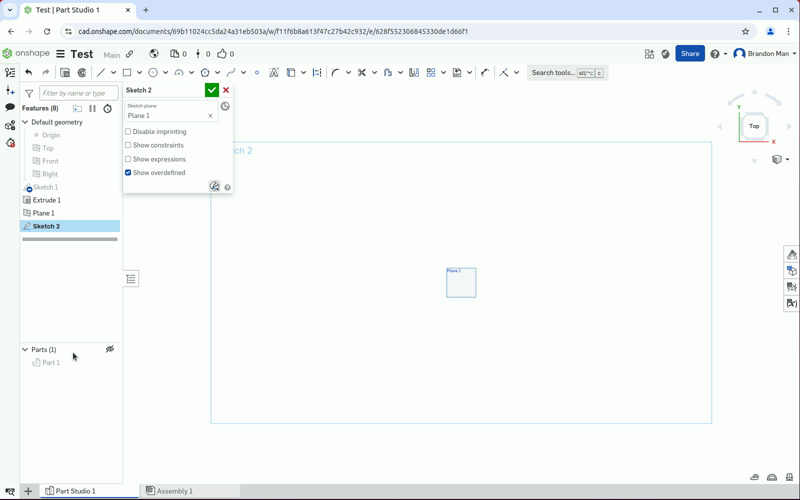
key(l)
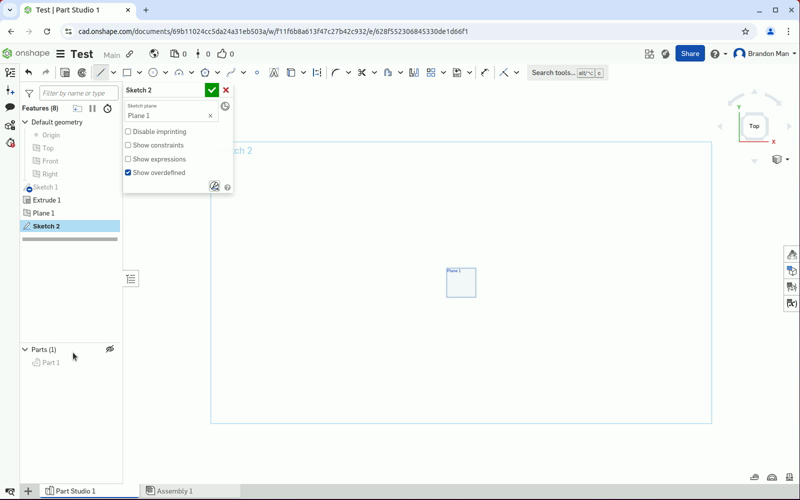
key_down(shift)
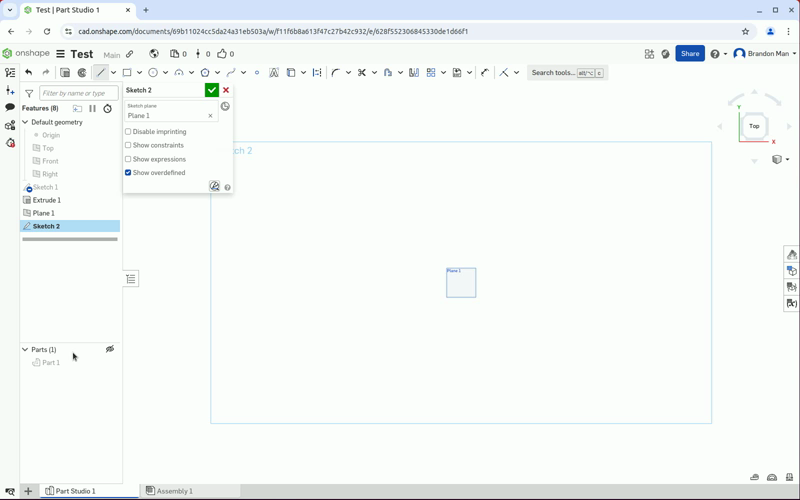
mouse_move(359, 341)
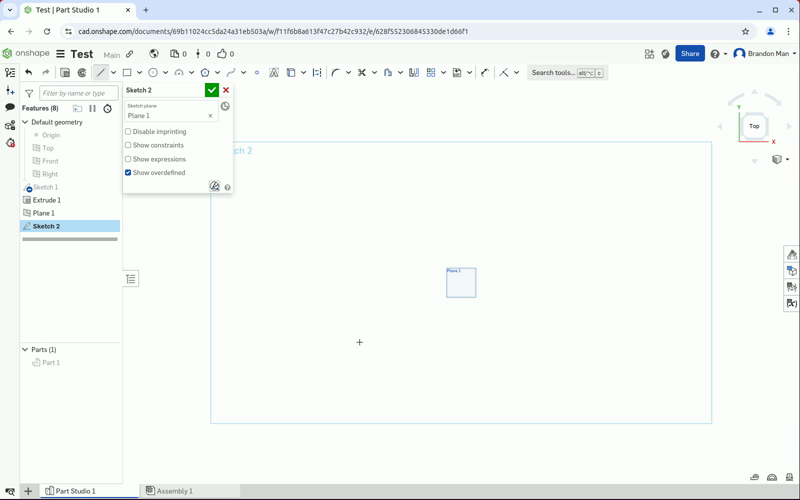
click(359, 341)
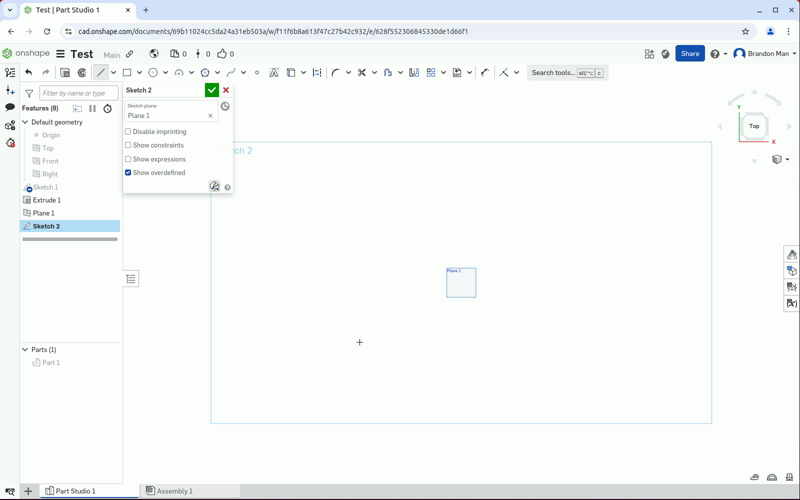
key_up(shift)
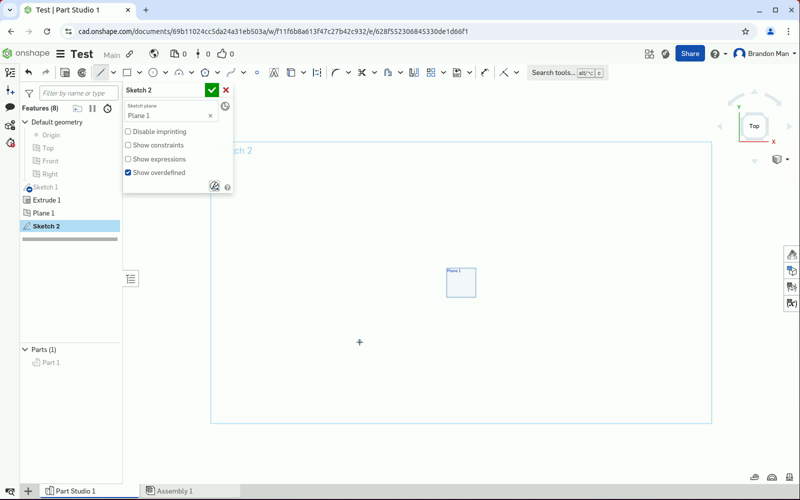
key_down(shift)
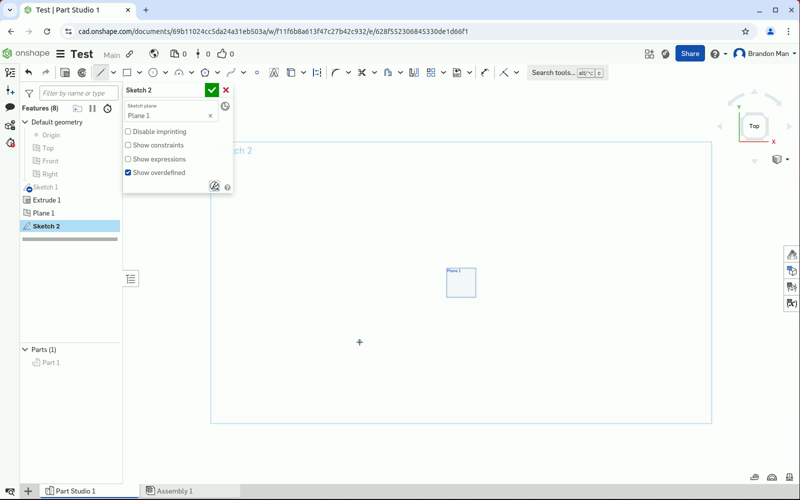
mouse_move(561, 341)
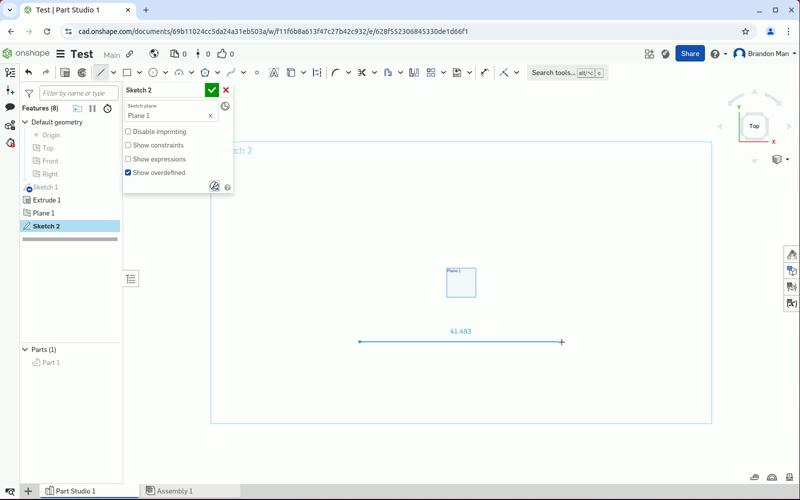
click(561, 341)
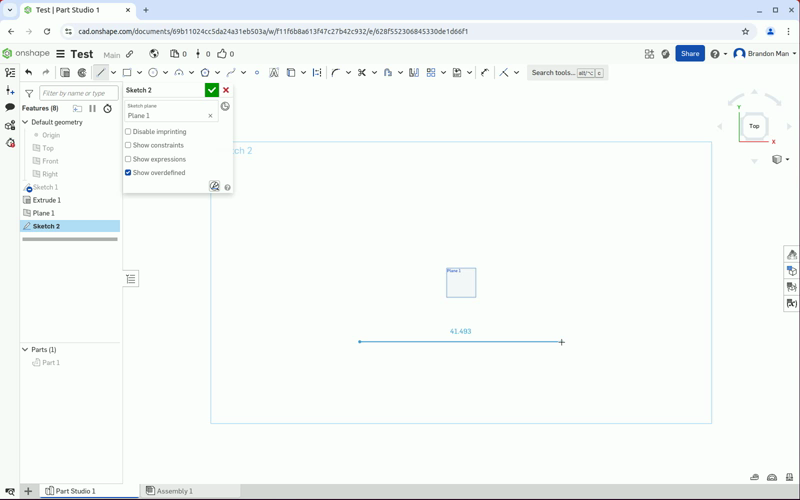
key_up(shift)
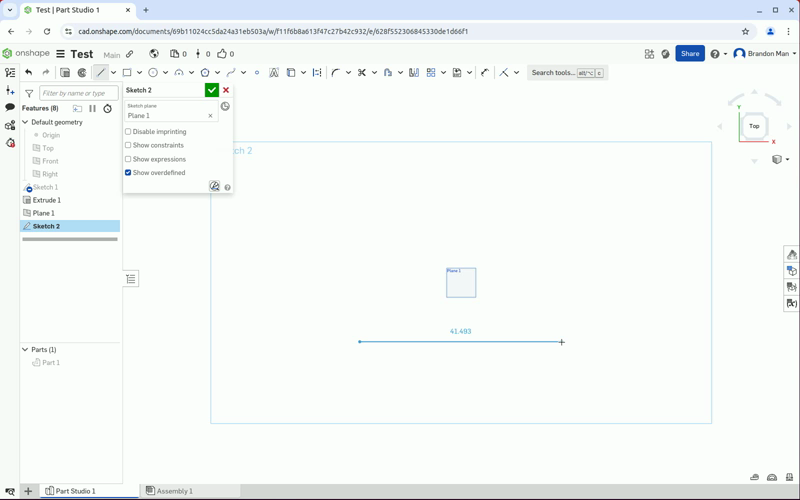
key_down(shift)
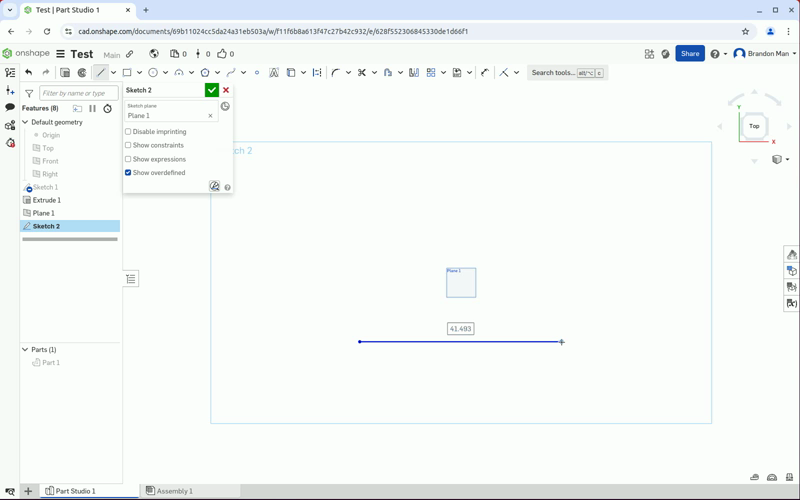
mouse_move(561, 224)
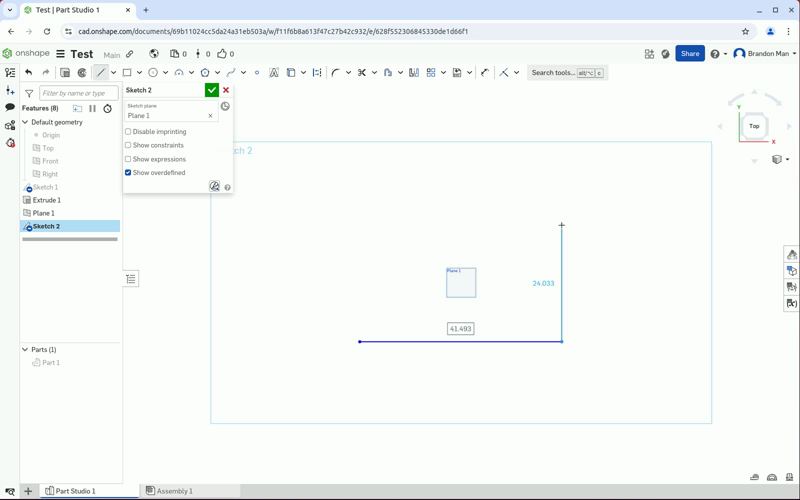
click(561, 224)
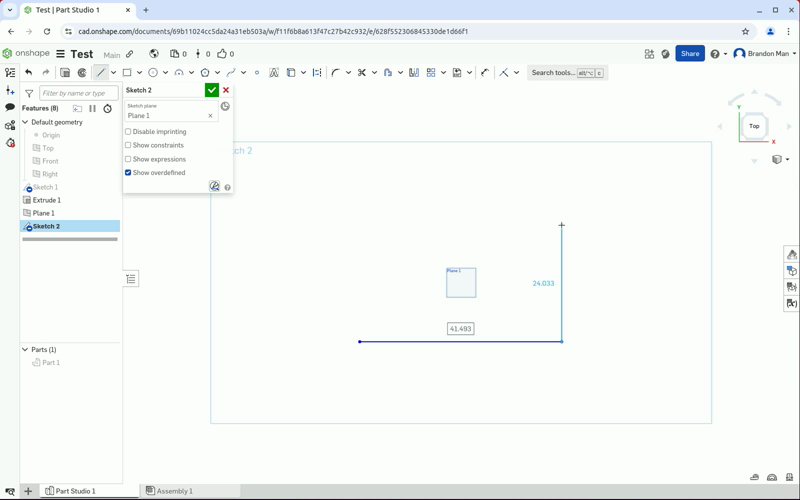
key_up(shift)
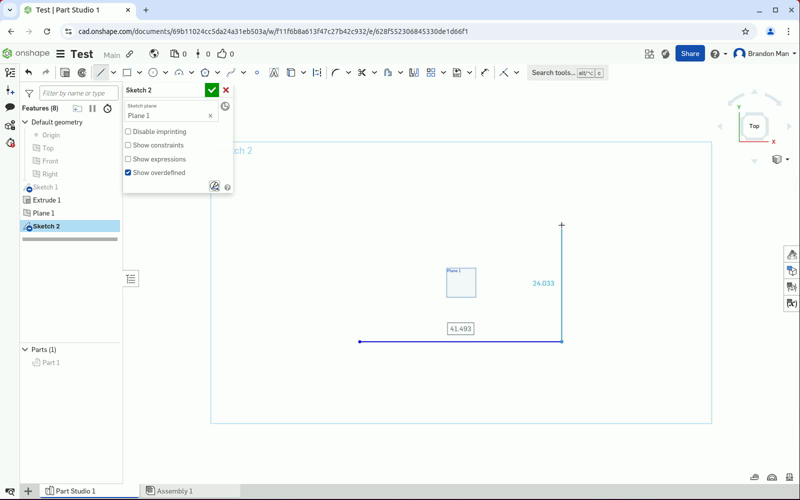
key_down(shift)
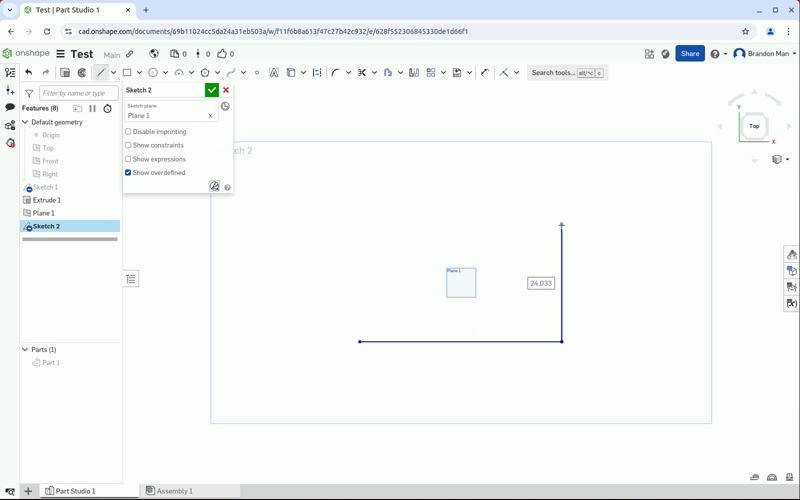
mouse_move(359, 224)
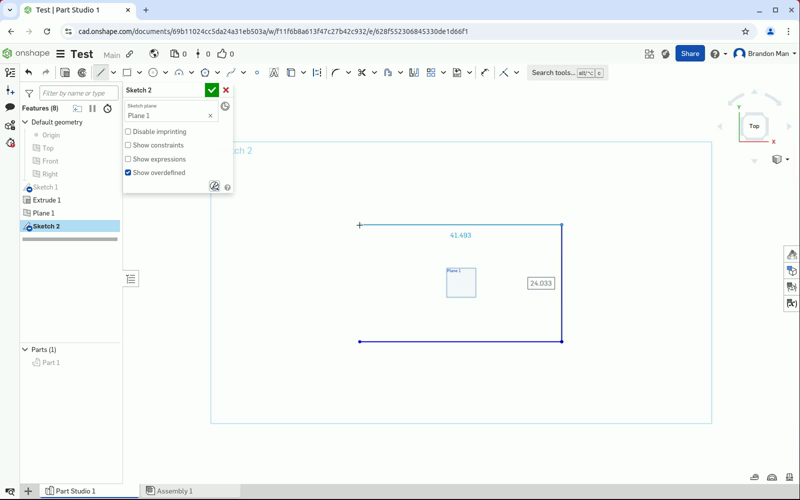
click(359, 224)
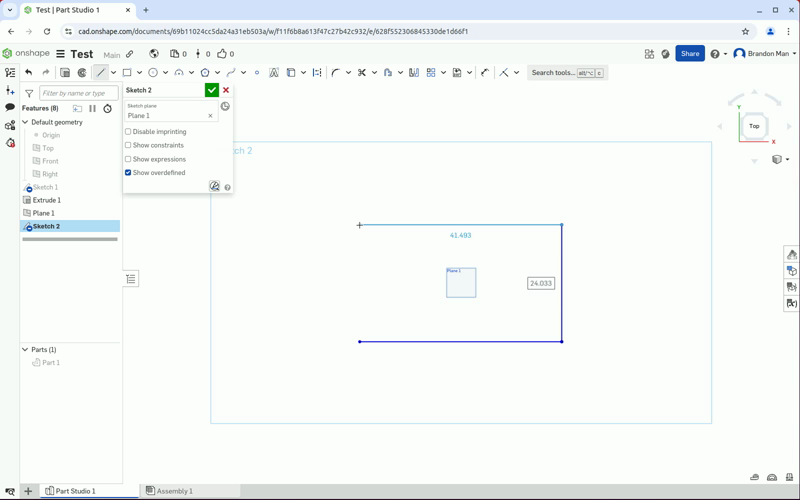
key_up(shift)
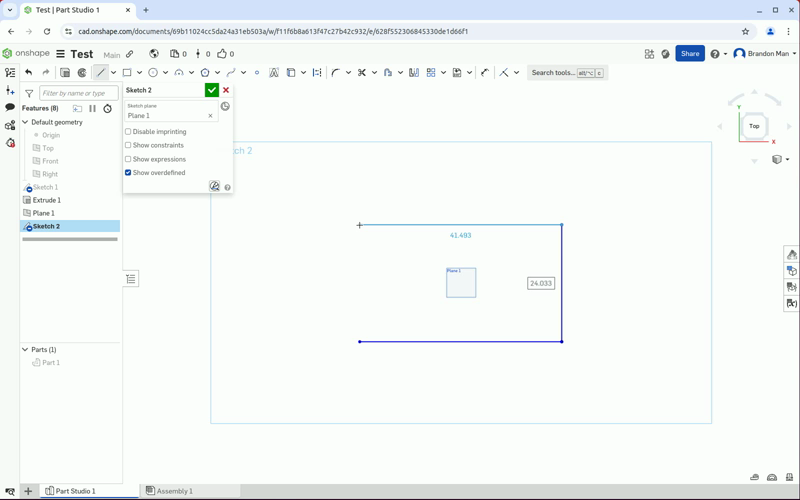
key_down(shift)
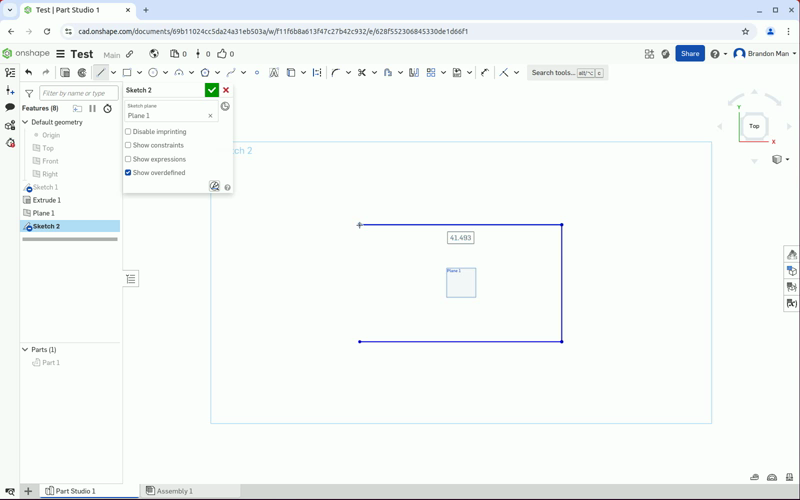
mouse_move(359, 341)
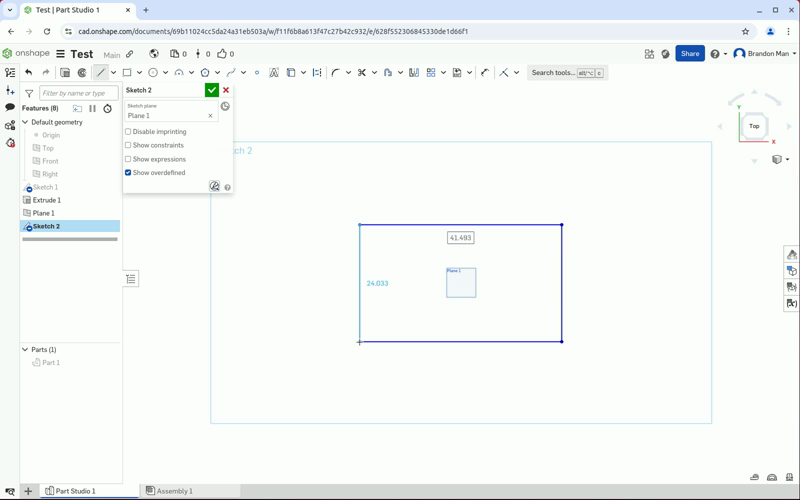
key_up(shift)
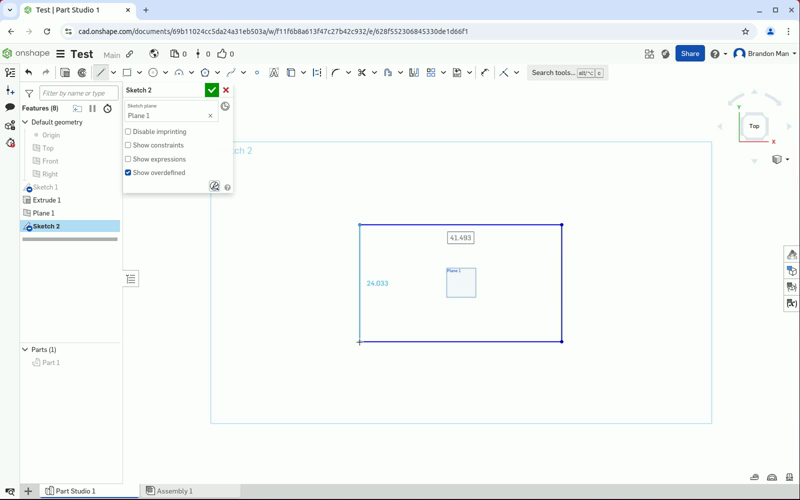
click(359, 341)
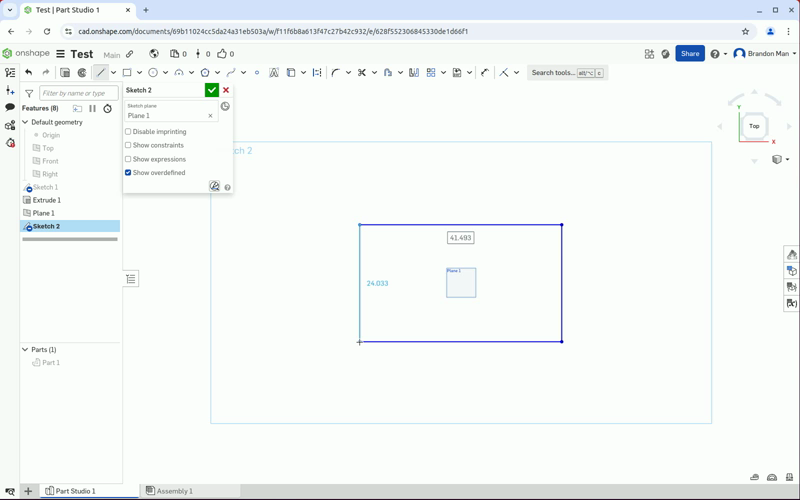
key(esc)
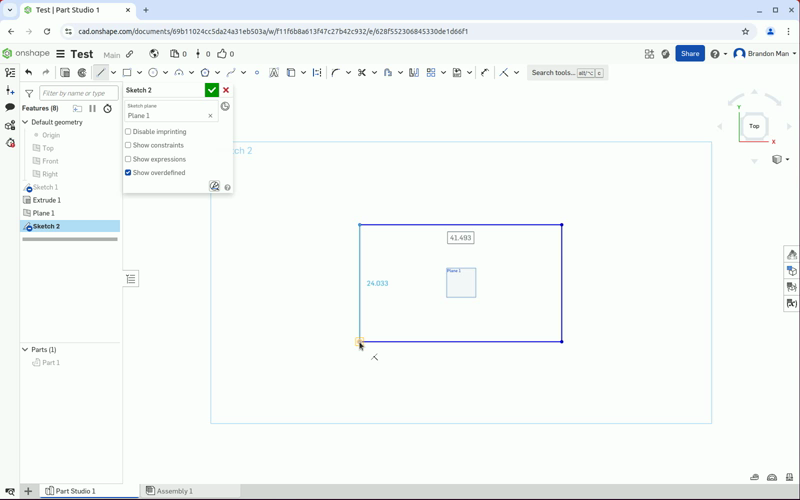
mouse_move(494, 258)
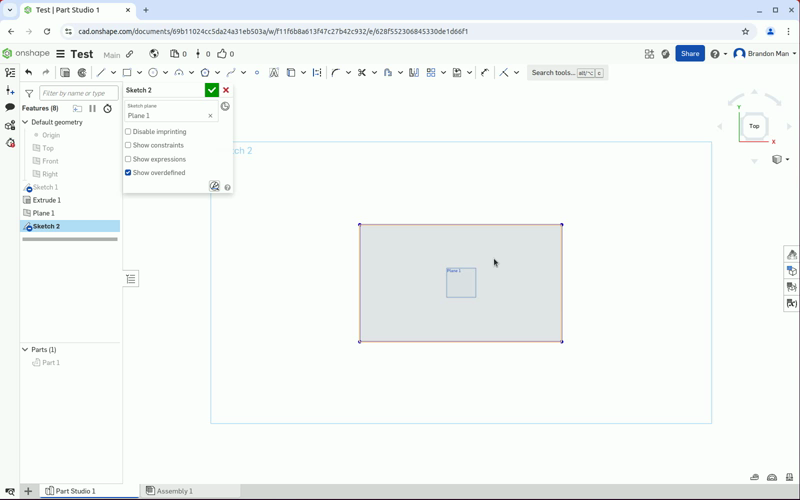
click(494, 258)
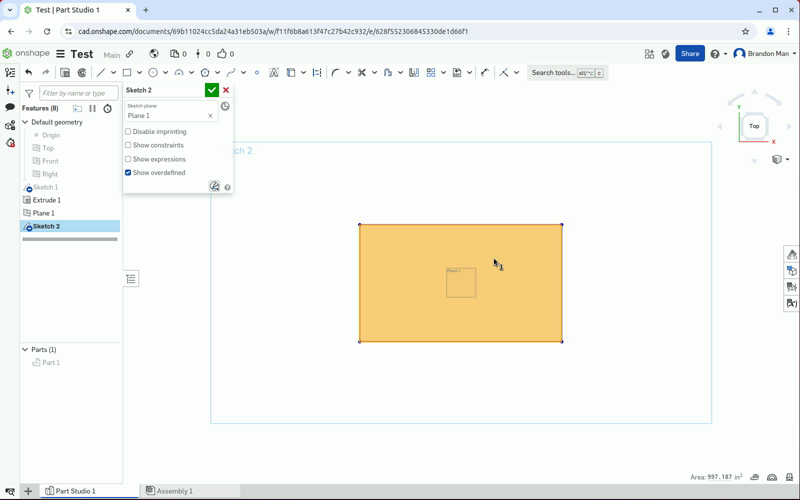
mouse_move(73, 352)
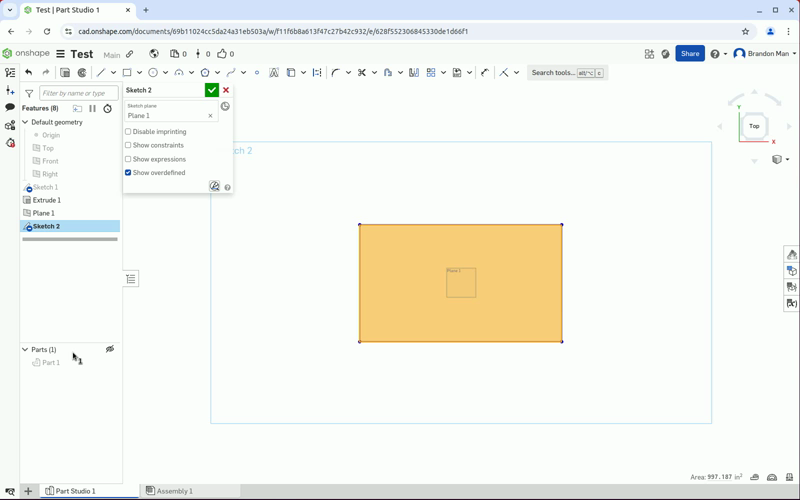
key(shift+y)
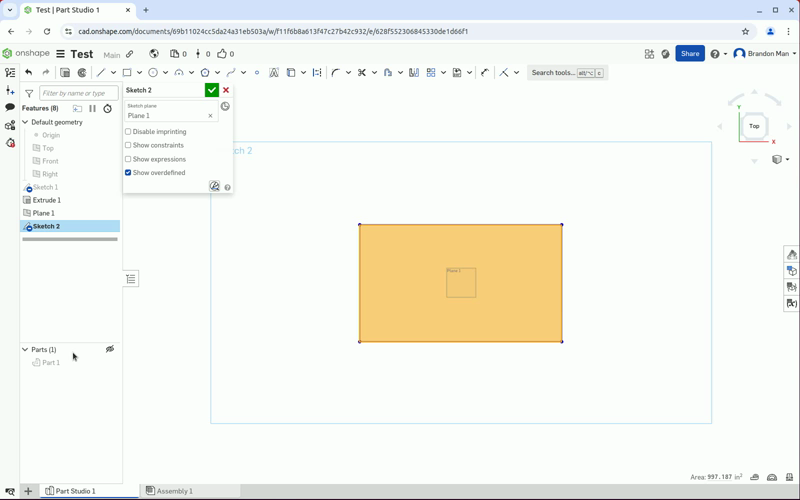
key(shift+e)
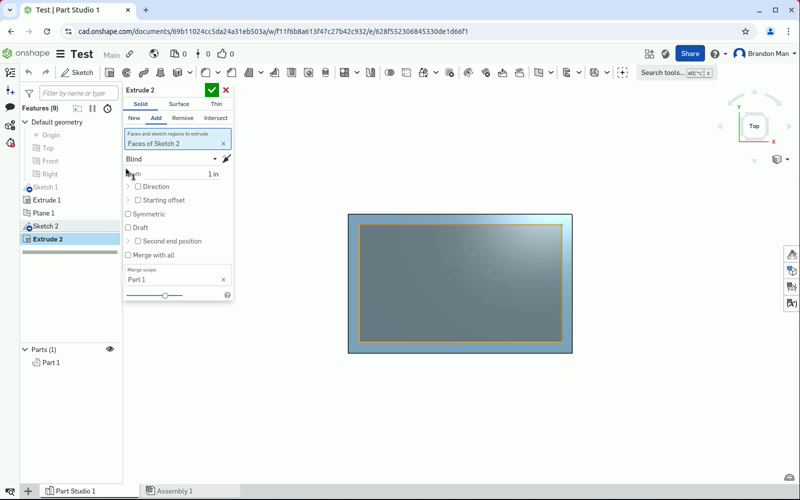
mouse_move(143, 106)
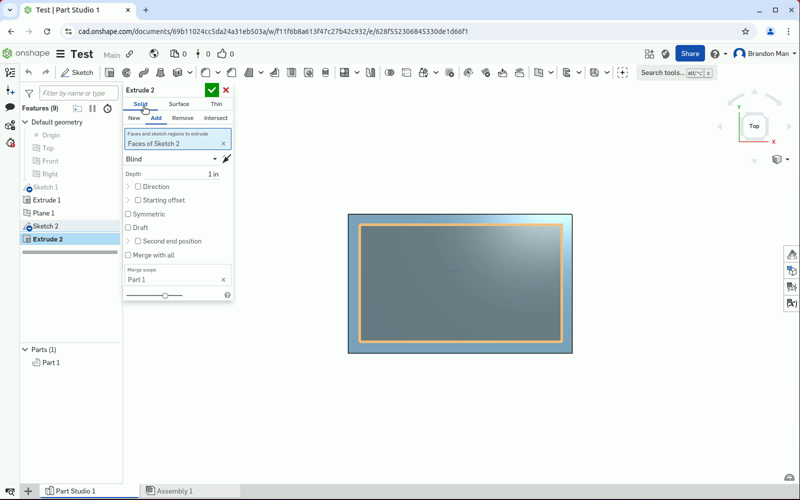
click(143, 106)
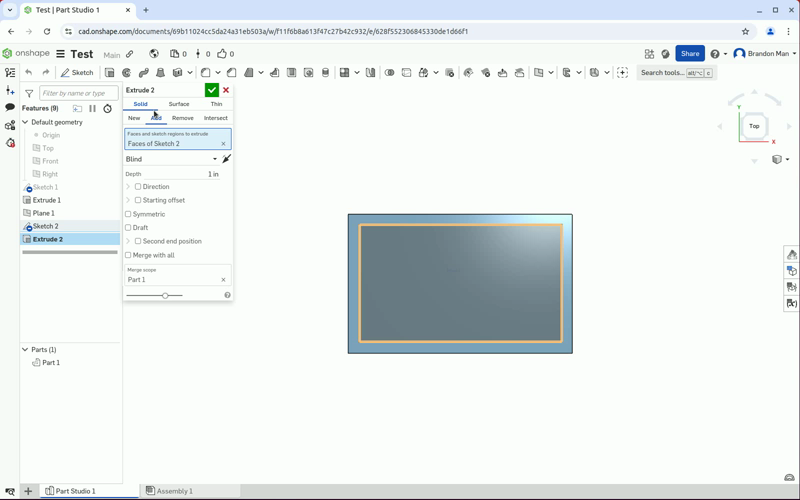
mouse_move(186, 120)
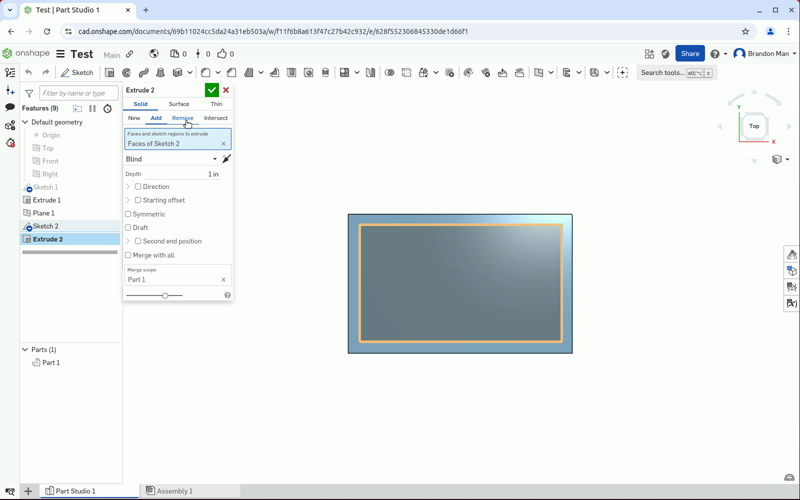
click(186, 120)
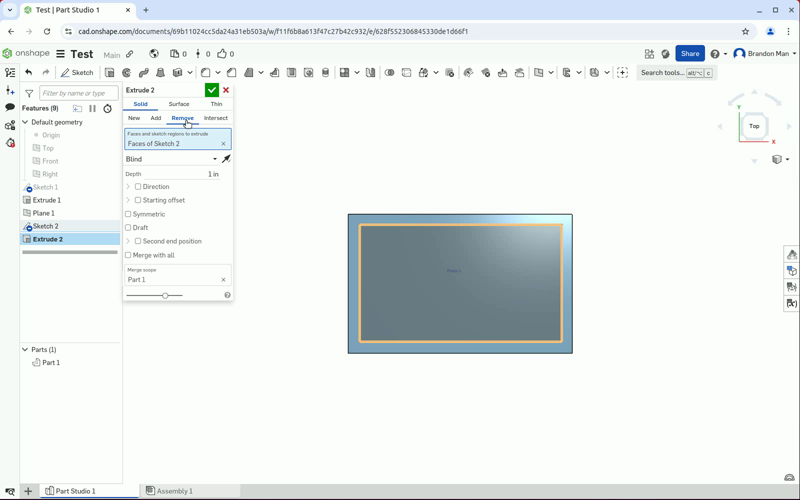
key(tab, 4)
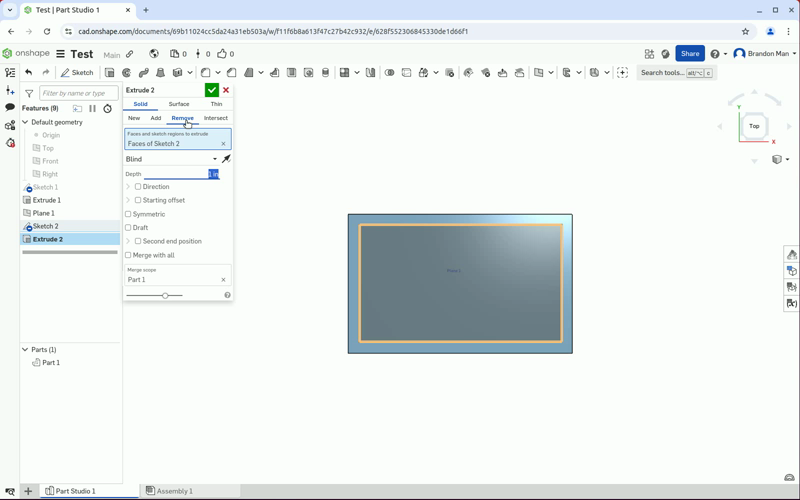
text(1.685)
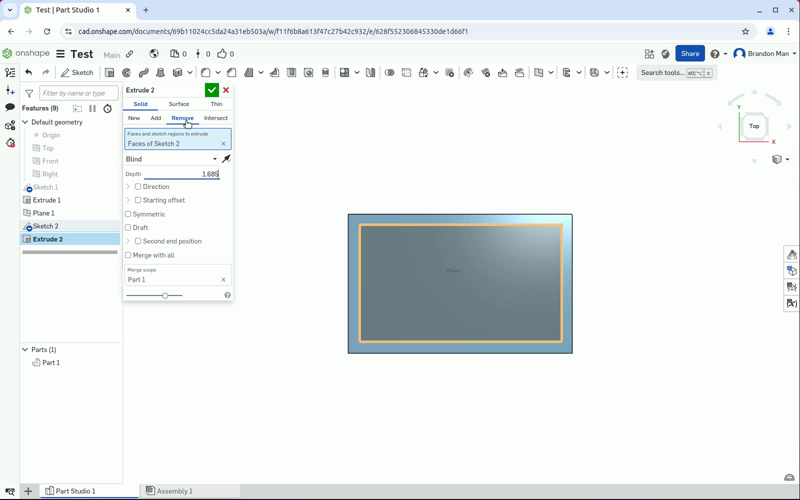
key(tab, 6)
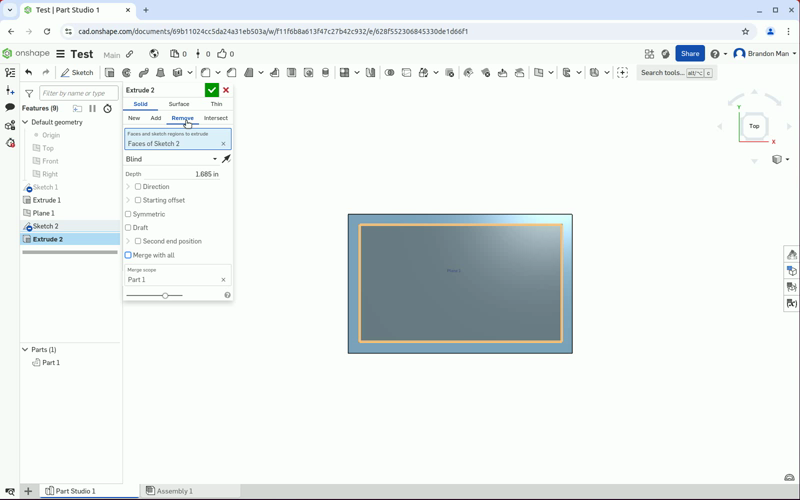
key(space)
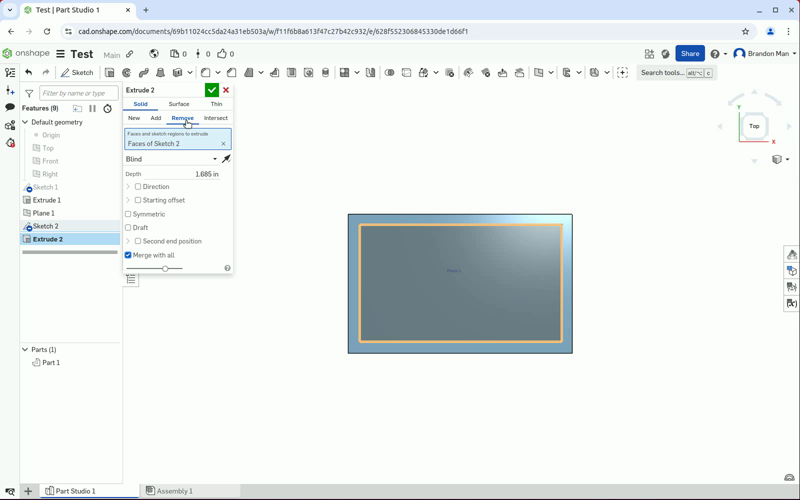
key(enter)
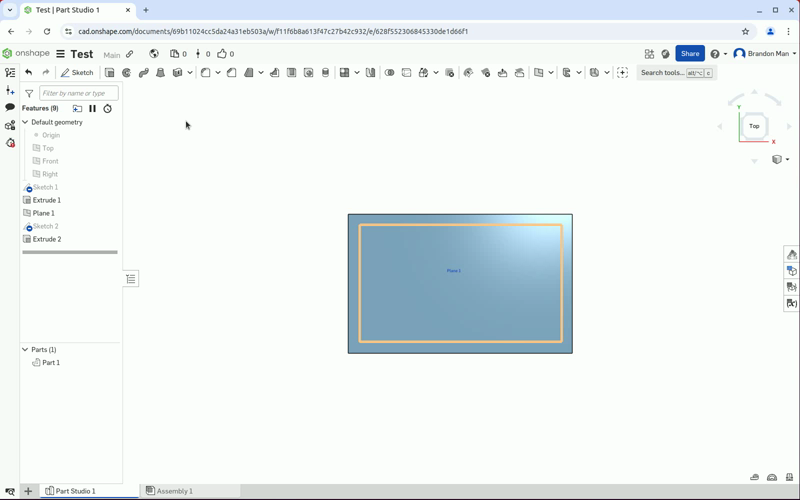
key(shift+h)
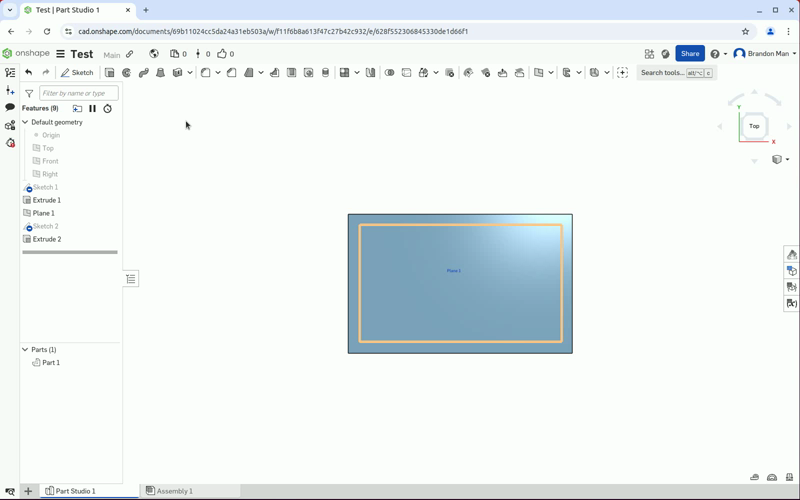
key(shift+h)
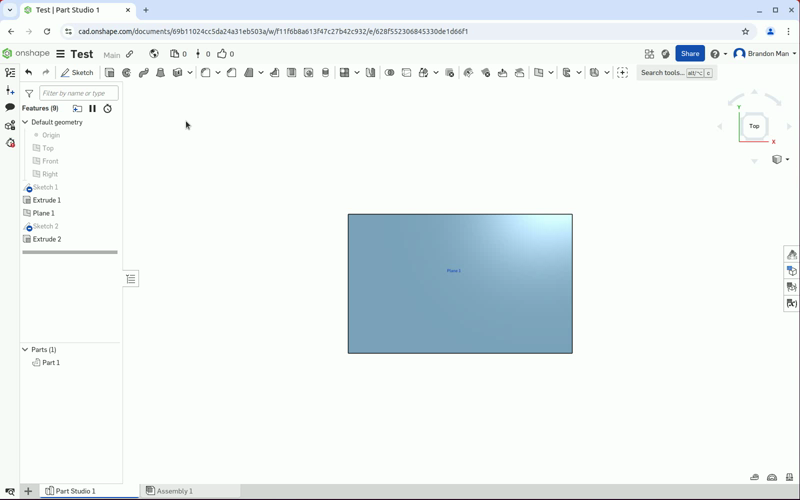
mouse_move(73, 189)
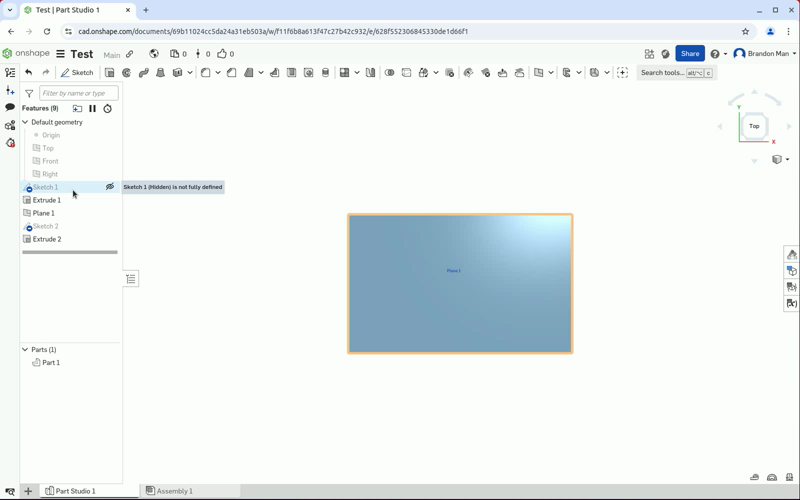
click(73, 189)
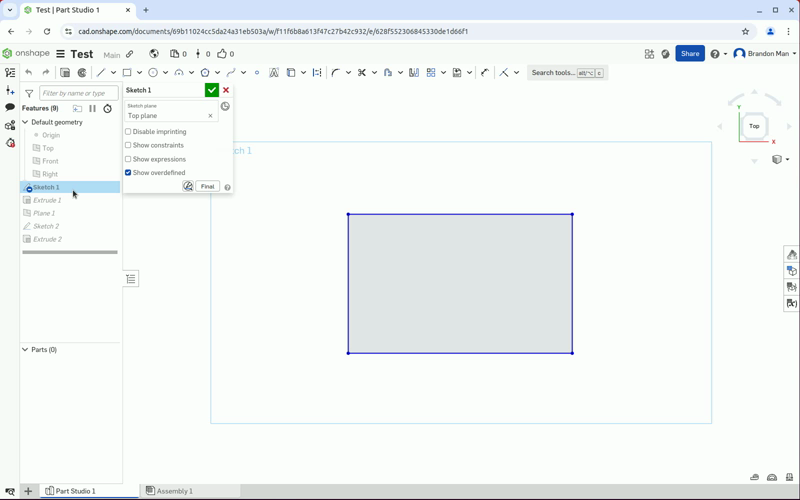
mouse_move(229, 92)
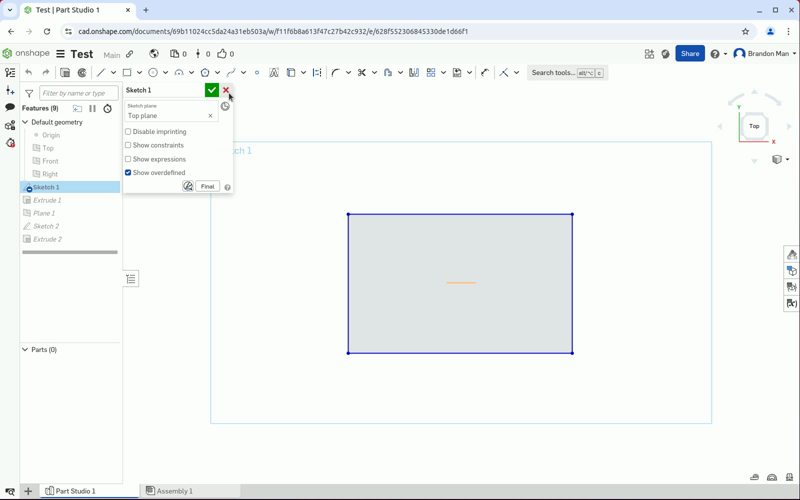
click(229, 92)
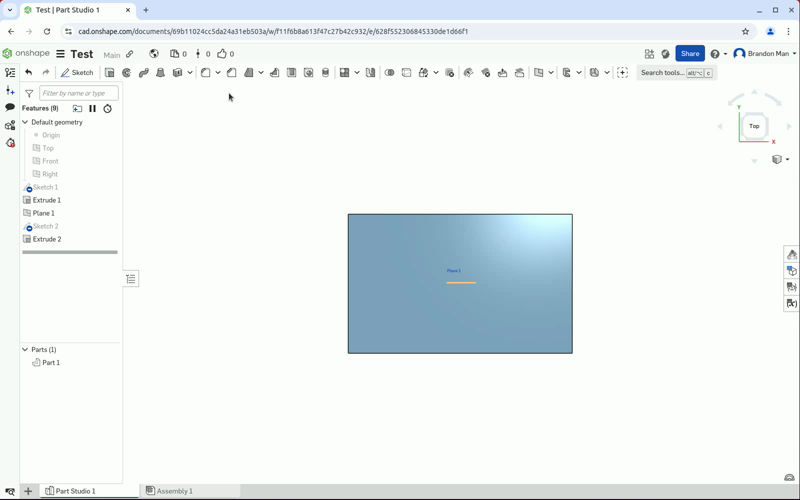
mouse_move(541, 75)
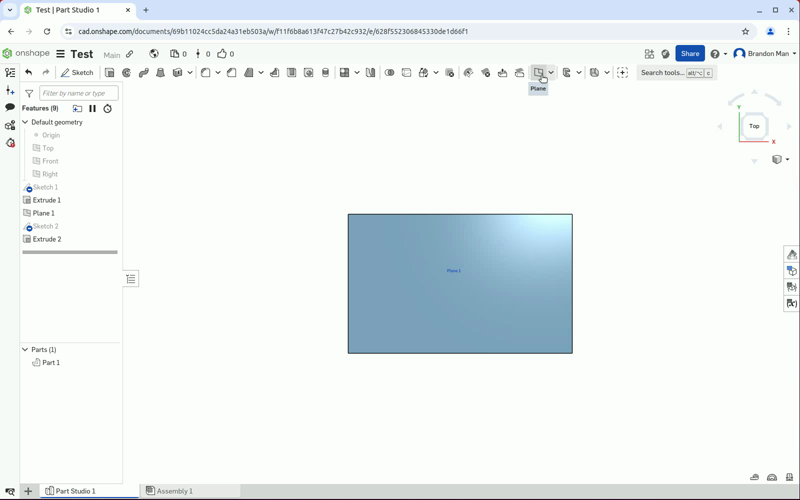
click(541, 75)
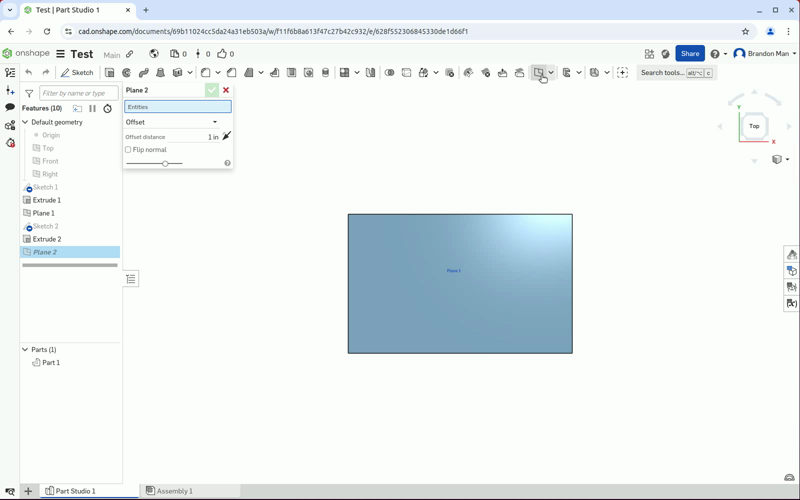
mouse_move(73, 150)
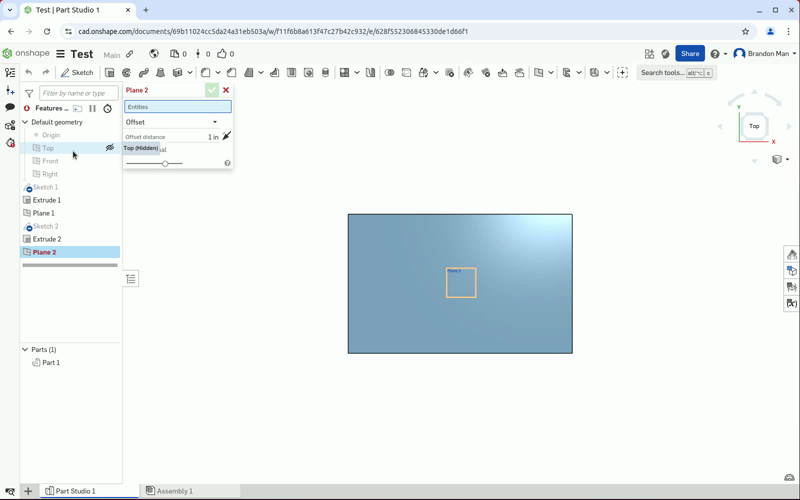
click(73, 150)
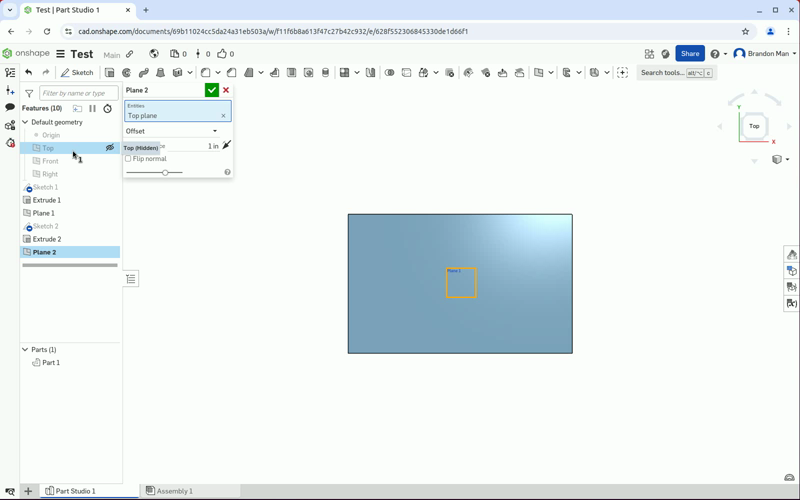
key(tab, 2)
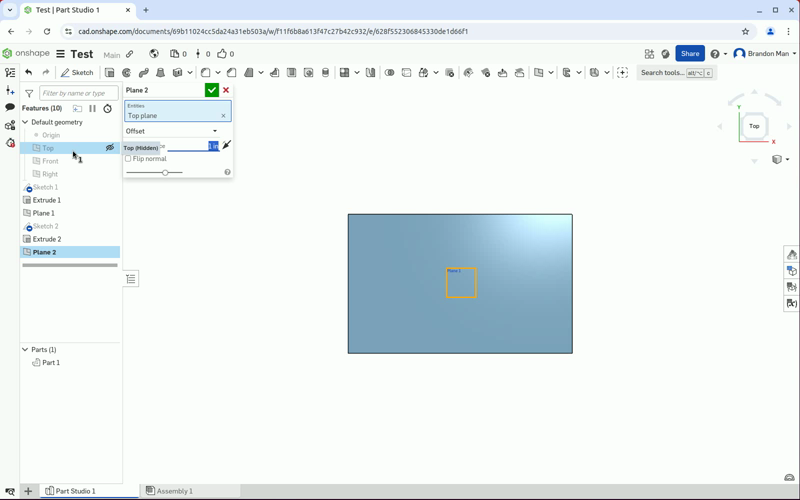
text(1.695)
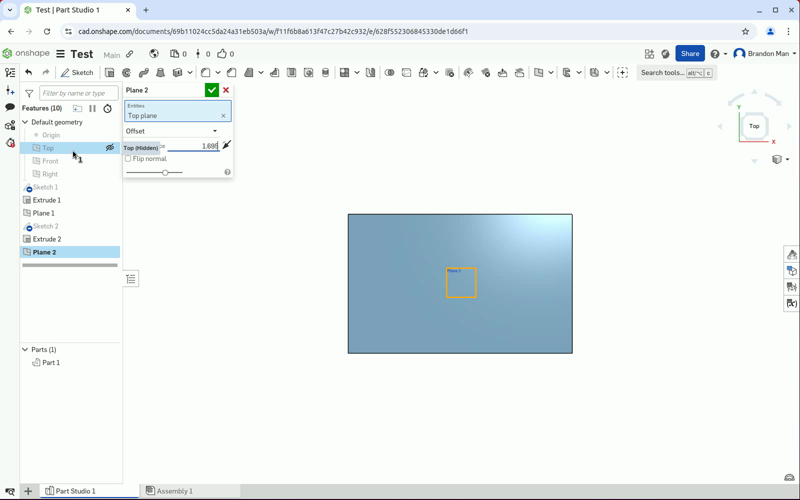
key(enter, 2)
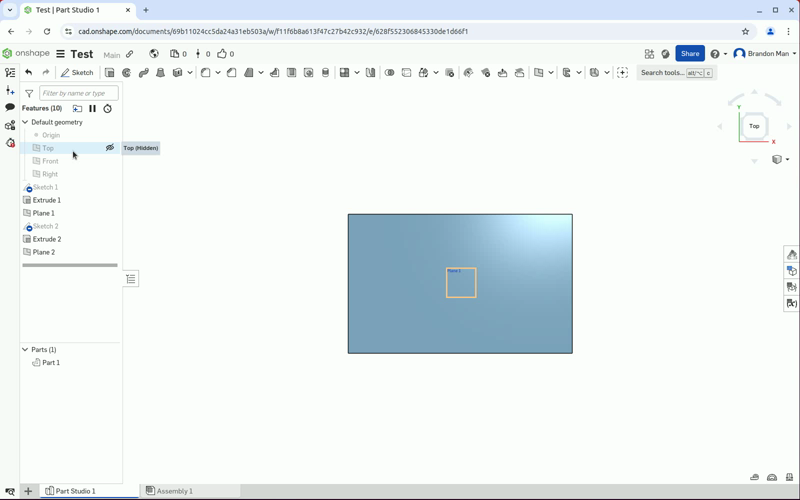
key(shift+s)
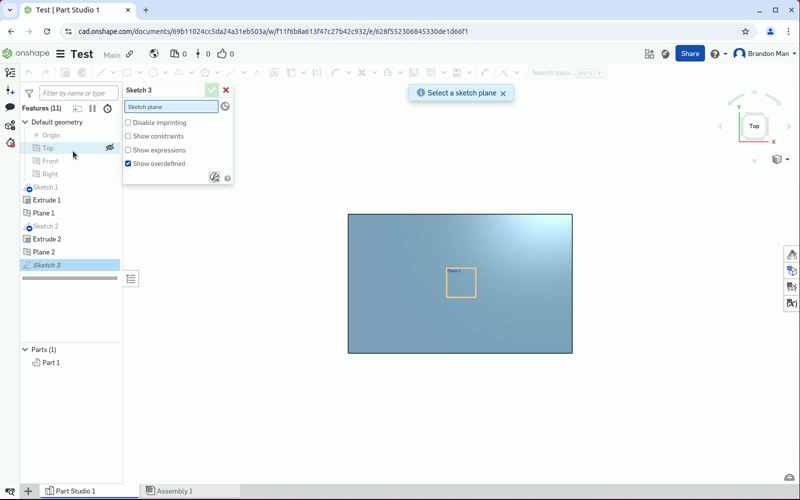
mouse_move(73, 254)
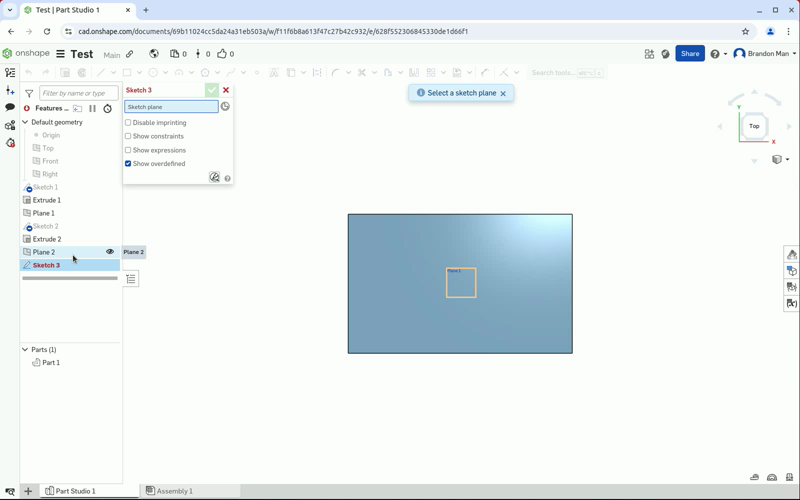
click(73, 254)
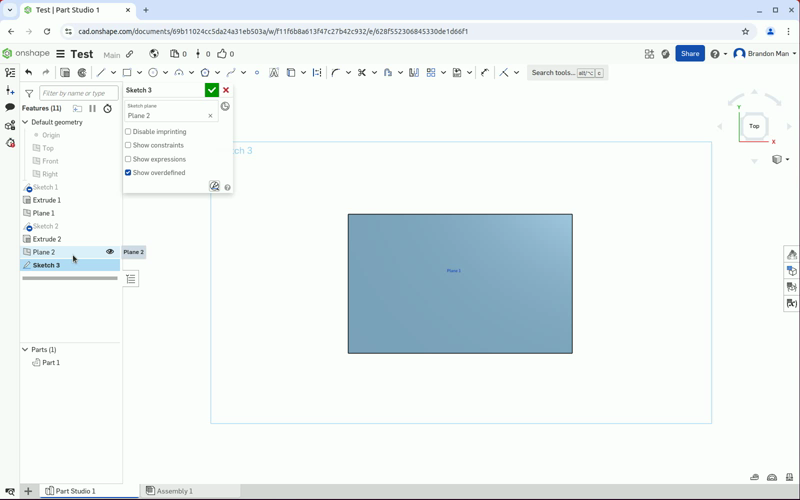
mouse_move(73, 352)
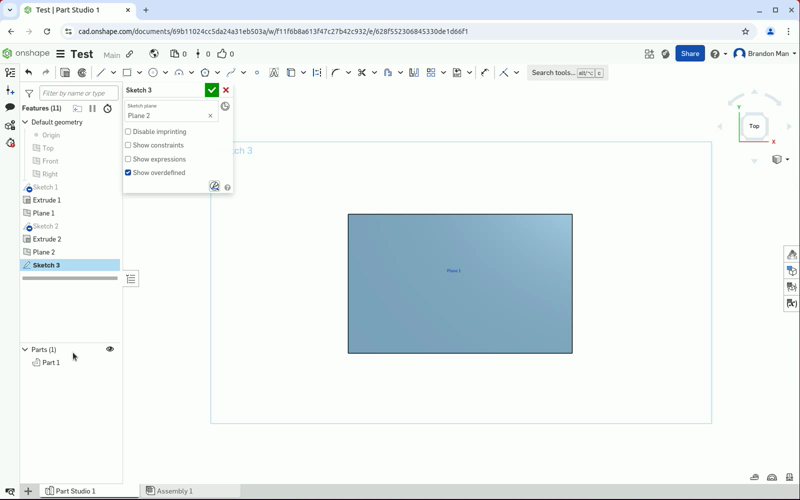
key(y)
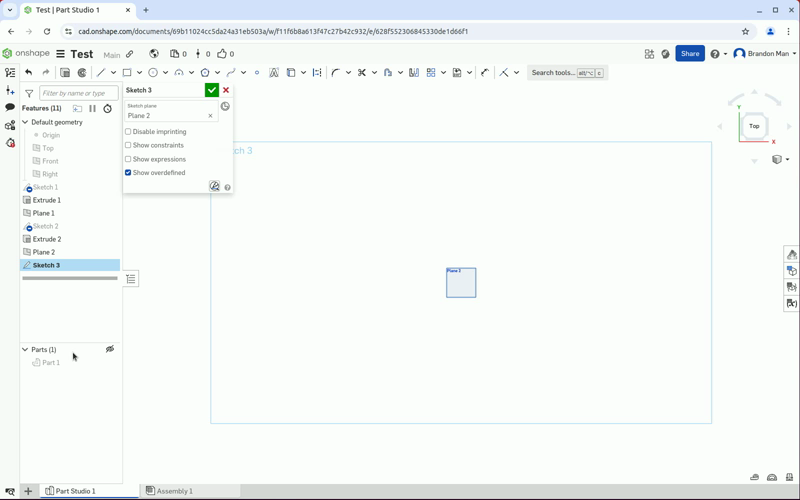
key(c)
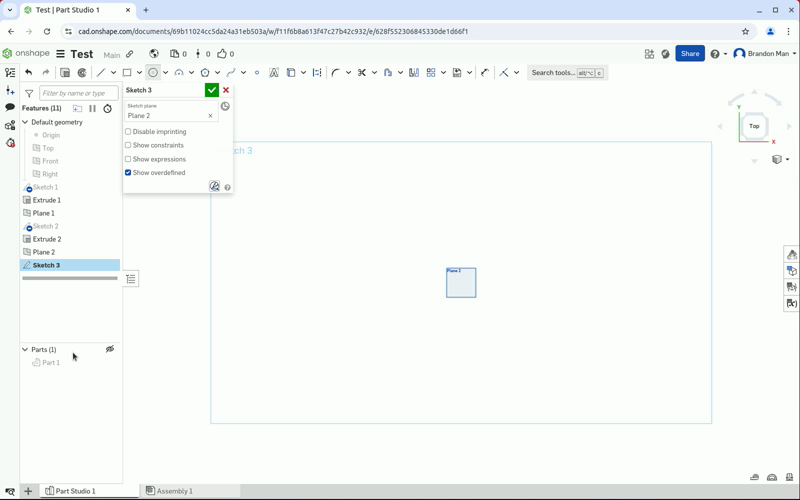
key_down(shift)
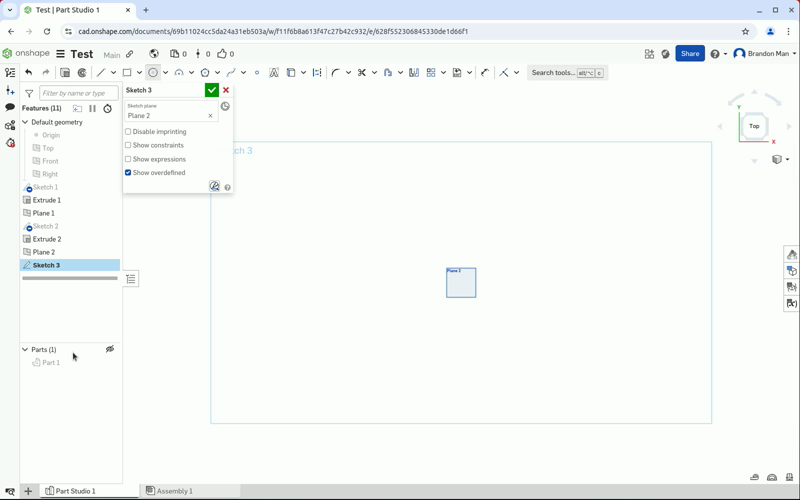
mouse_move(461, 233)
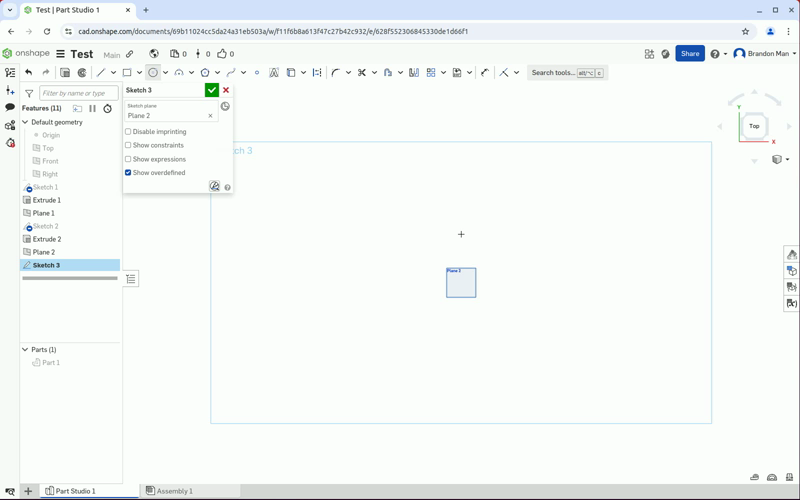
click(461, 233)
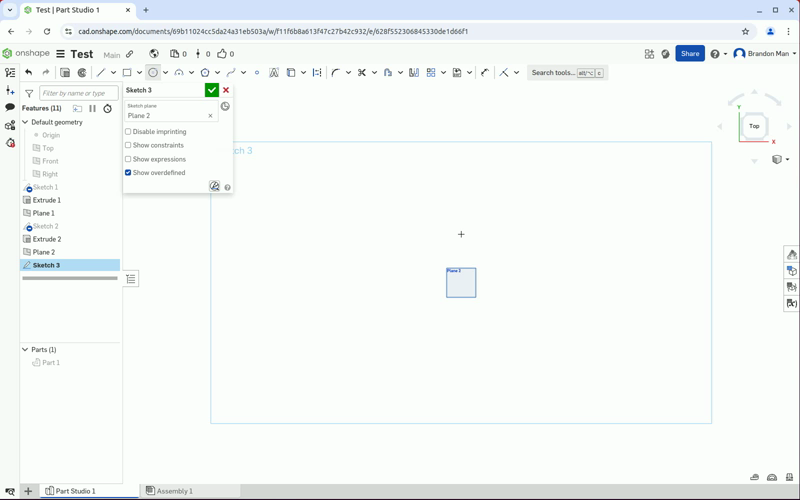
key_up(shift)
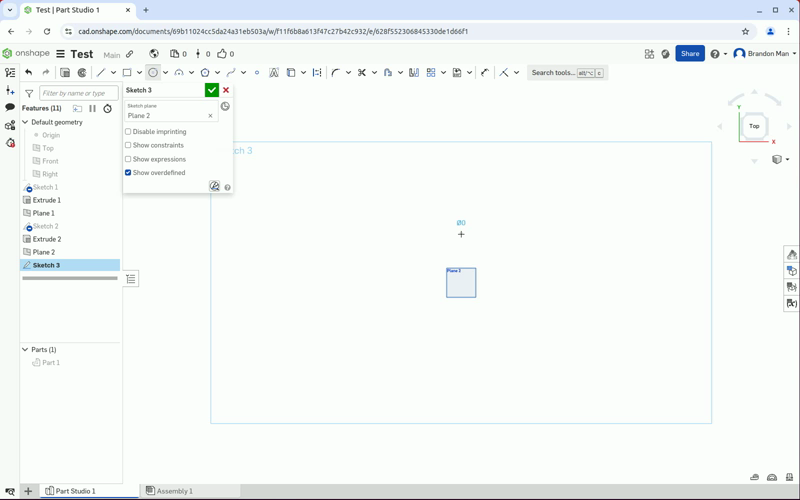
mouse_move(470, 233)
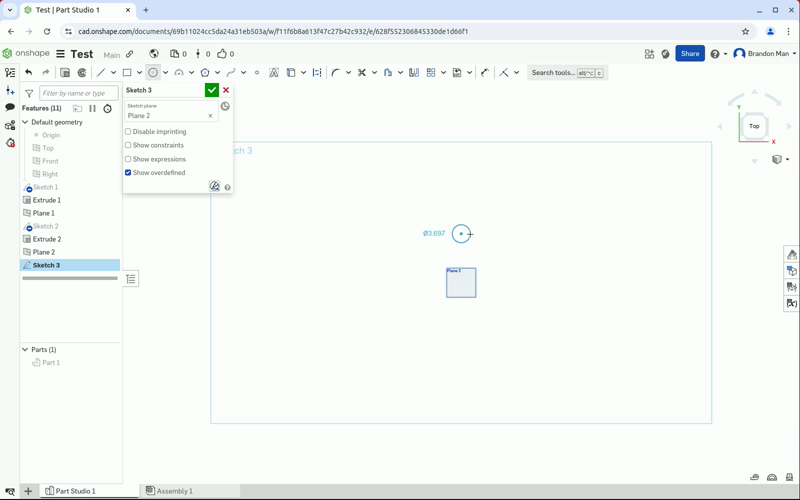
click(470, 233)
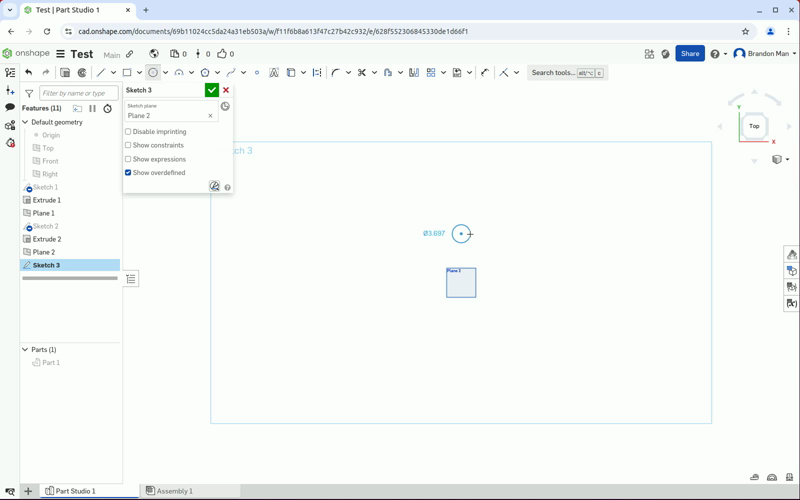
key(esc)
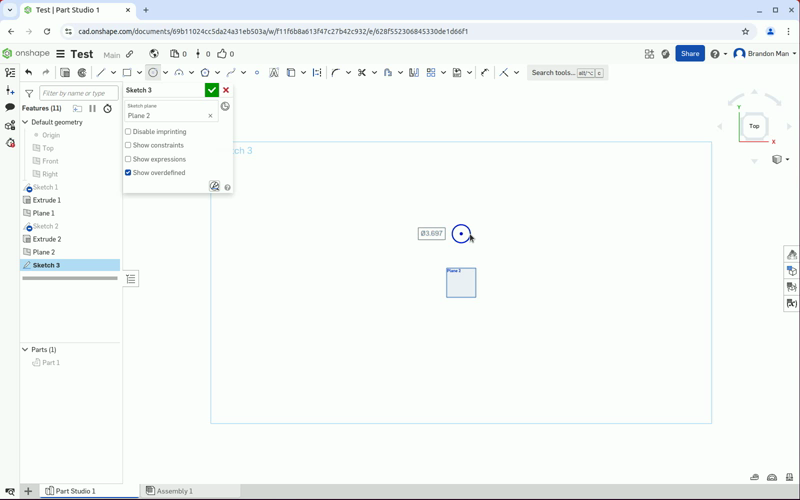
mouse_move(465, 230)
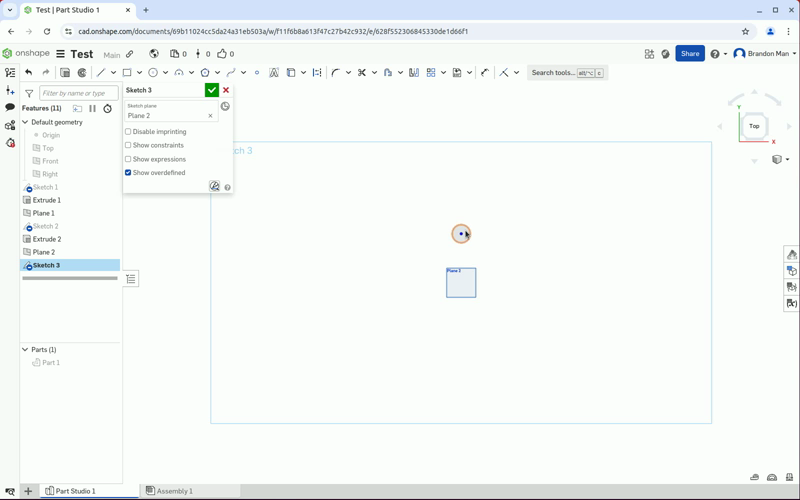
scroll(6)
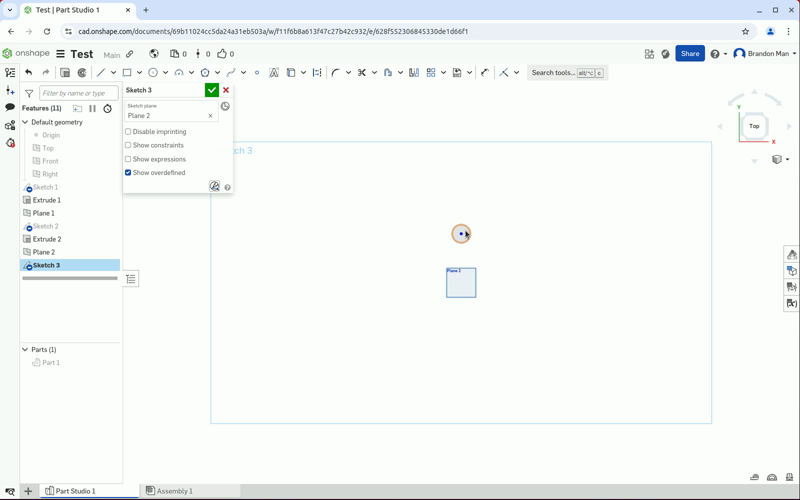
scroll(6)
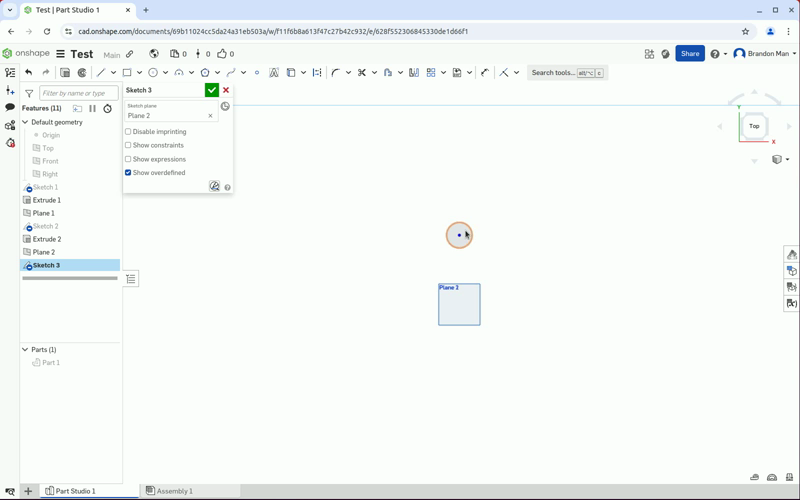
scroll(6)
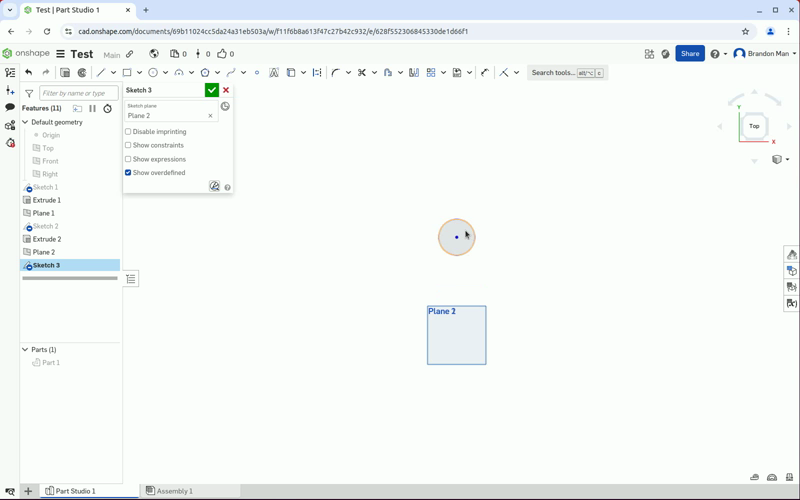
scroll(6)
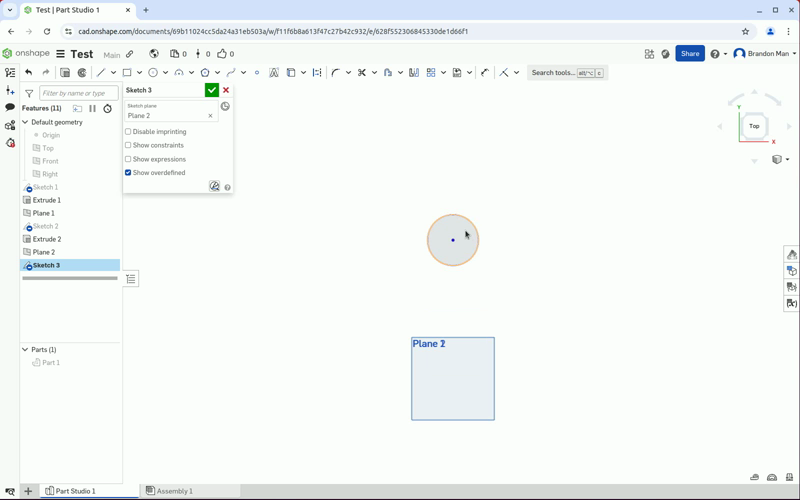
scroll(6)
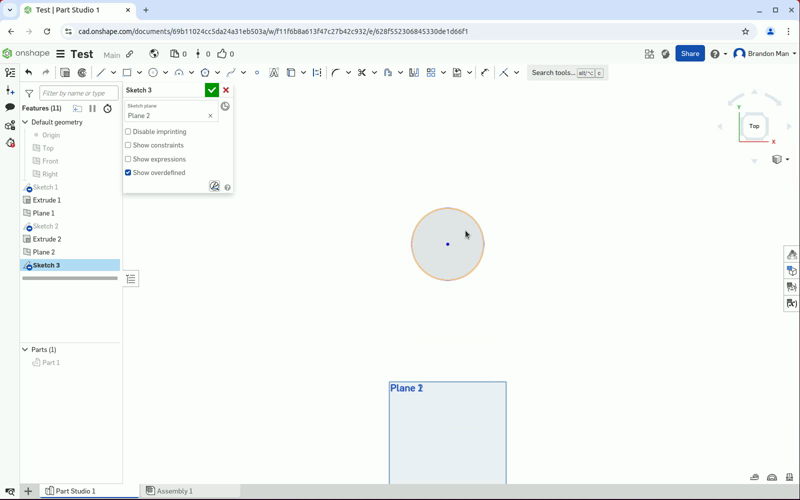
scroll(6)
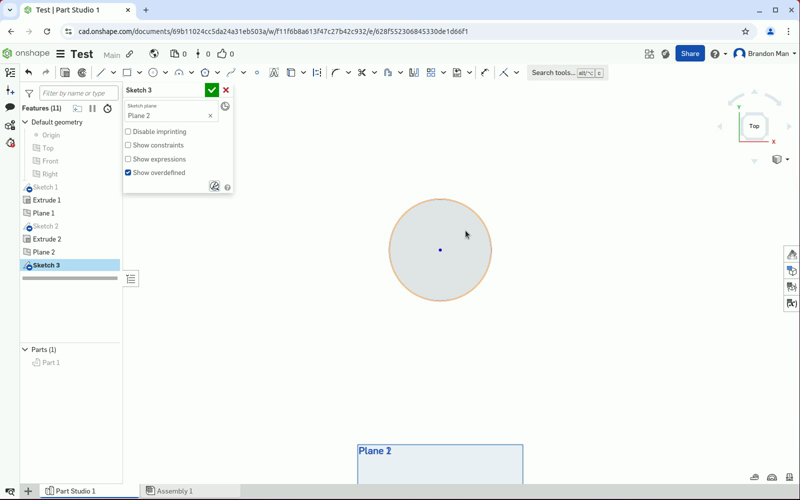
scroll(6)
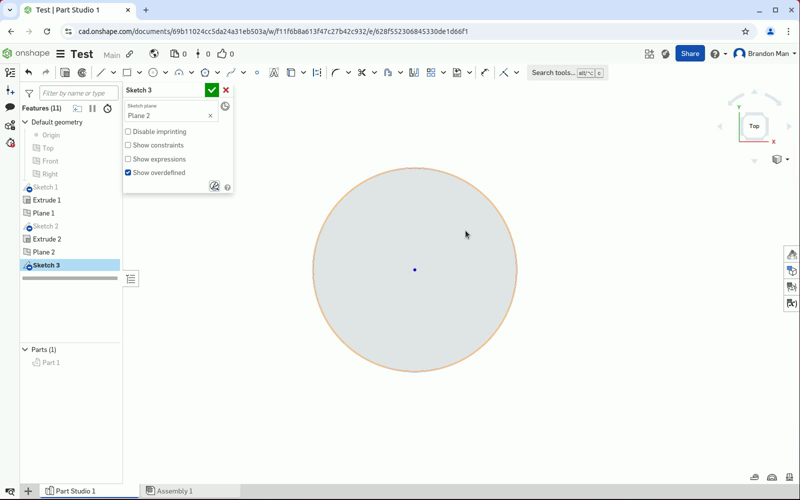
click(465, 230)
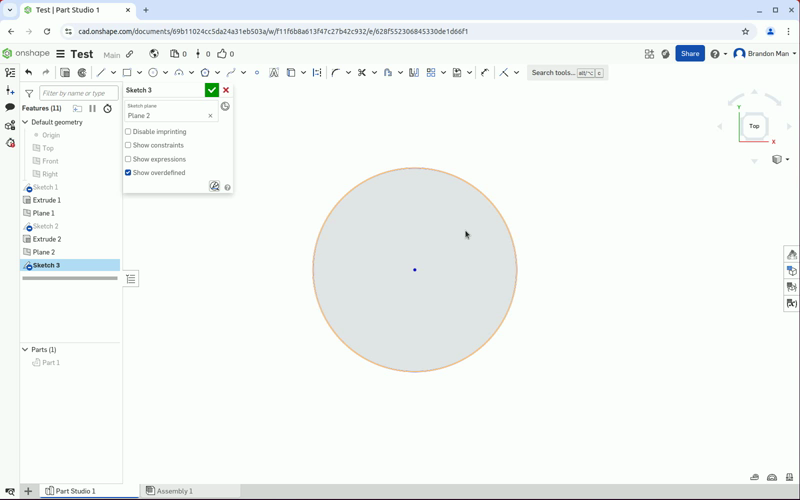
scroll(-6)
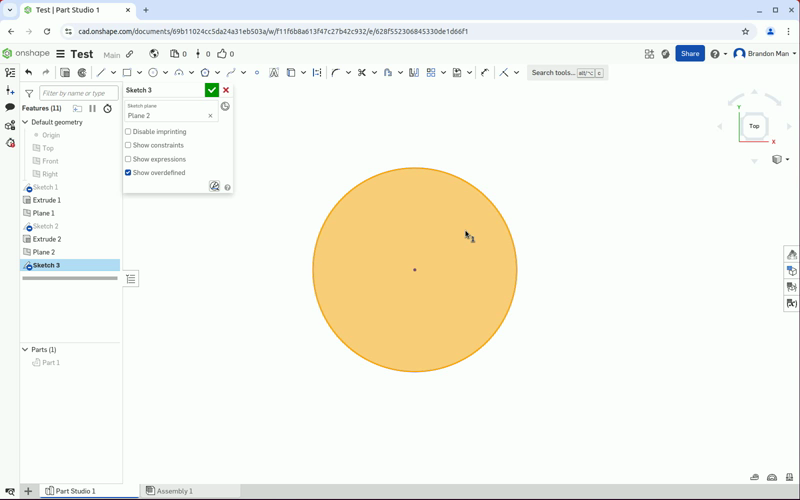
scroll(-6)
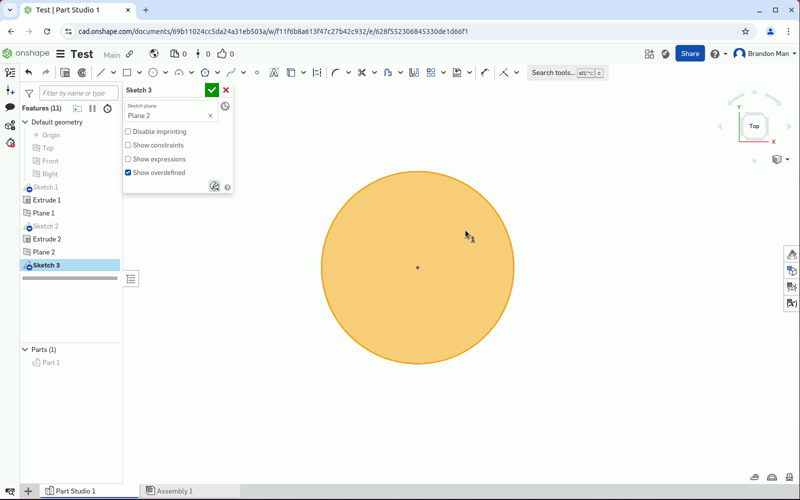
scroll(-6)
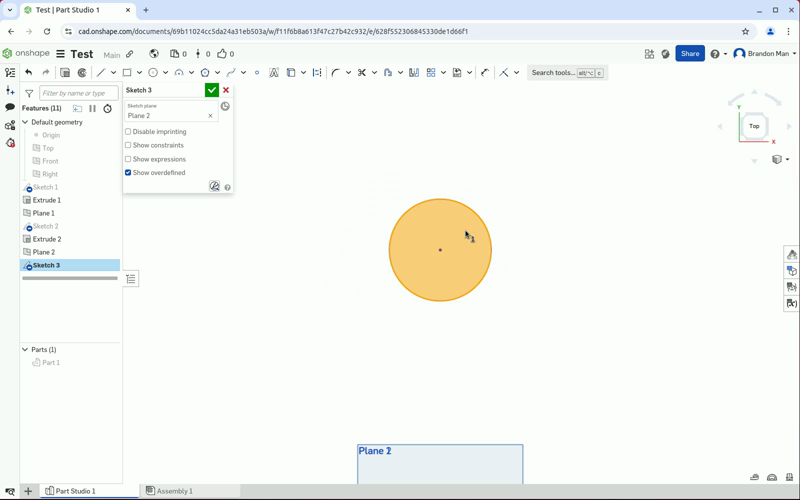
scroll(-6)
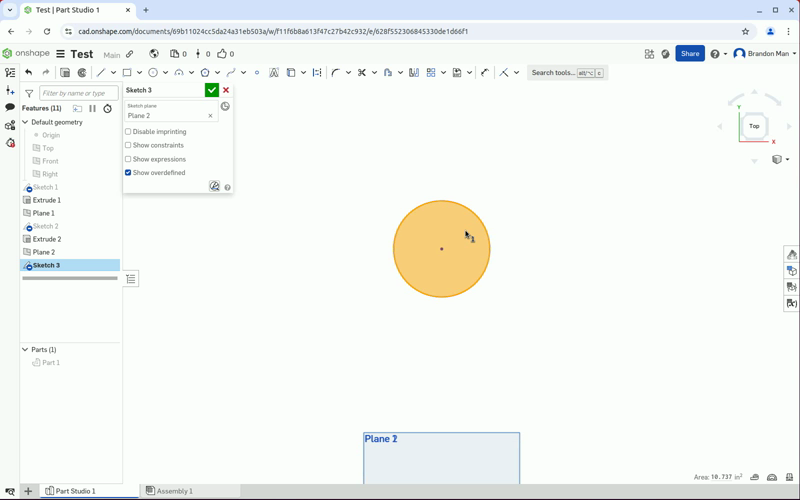
scroll(-6)
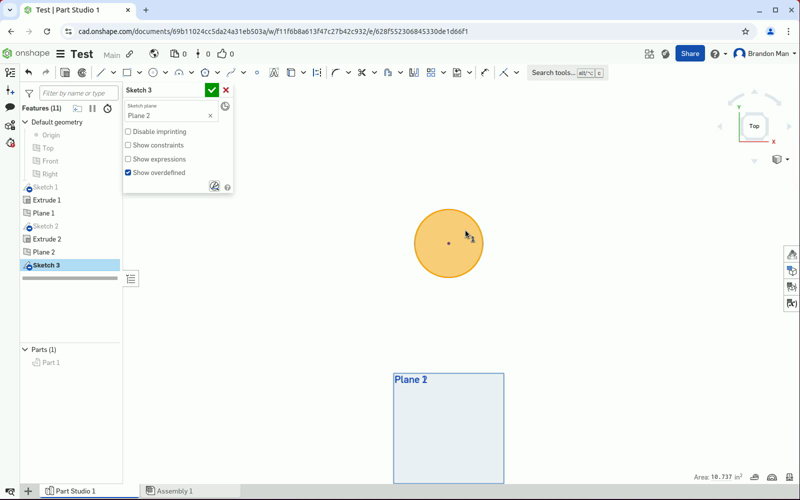
scroll(-6)
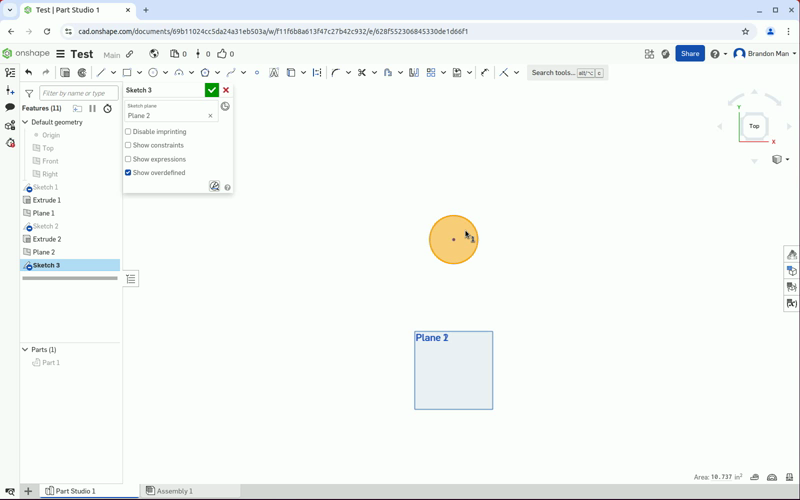
scroll(-6)
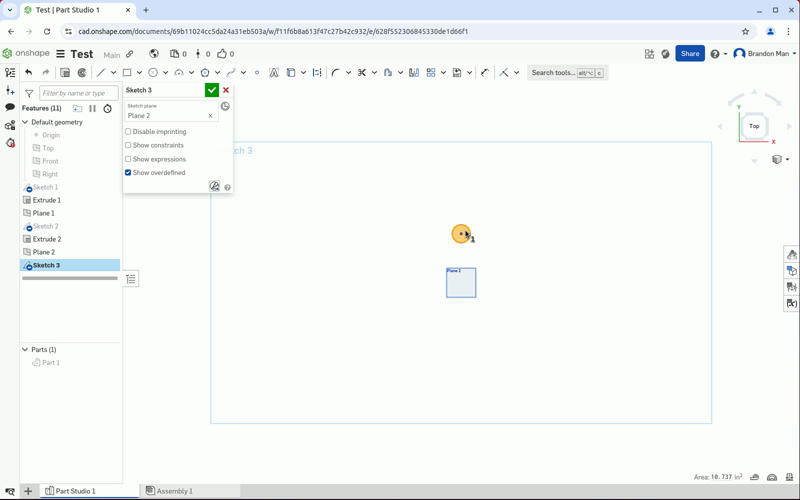
mouse_move(73, 352)
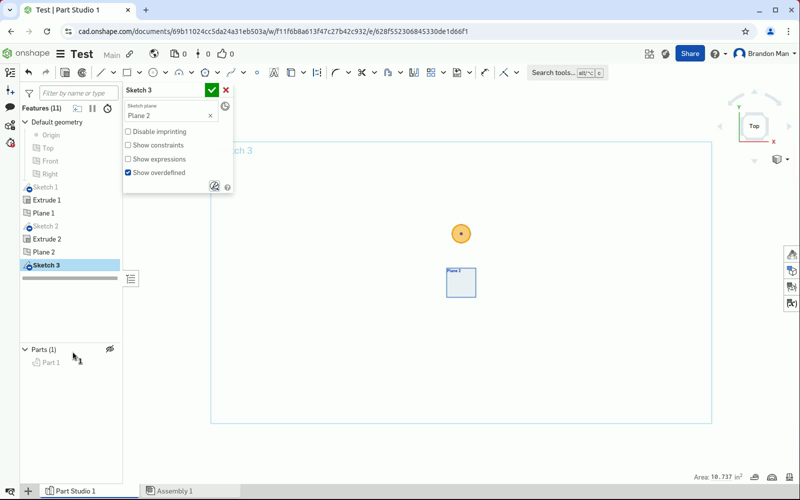
key(shift+y)
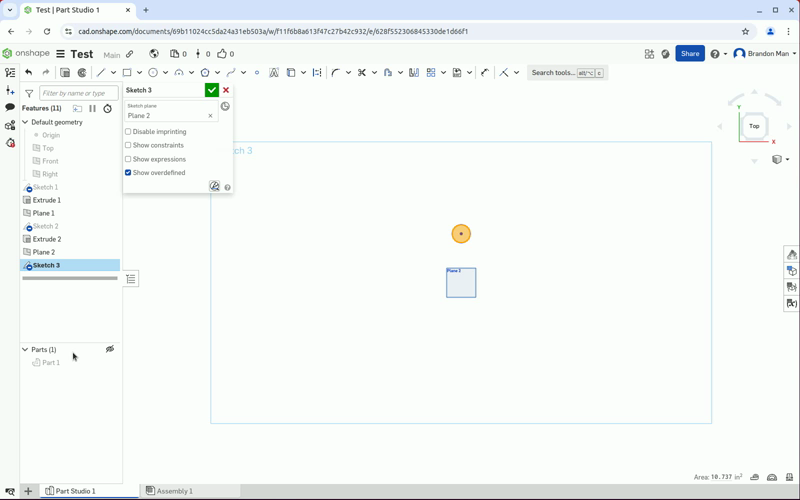
key(shift+e)
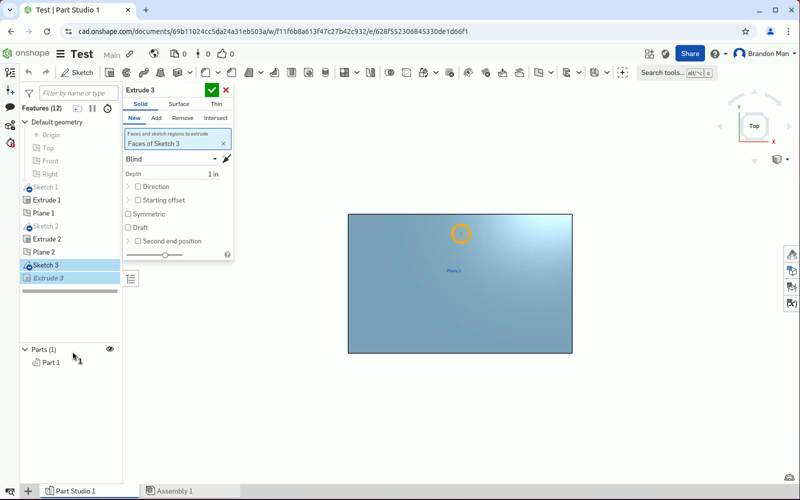
mouse_move(143, 106)
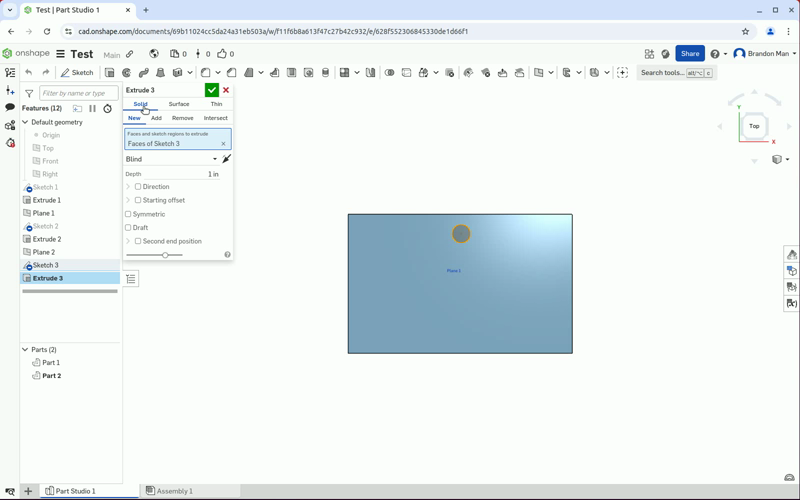
click(143, 106)
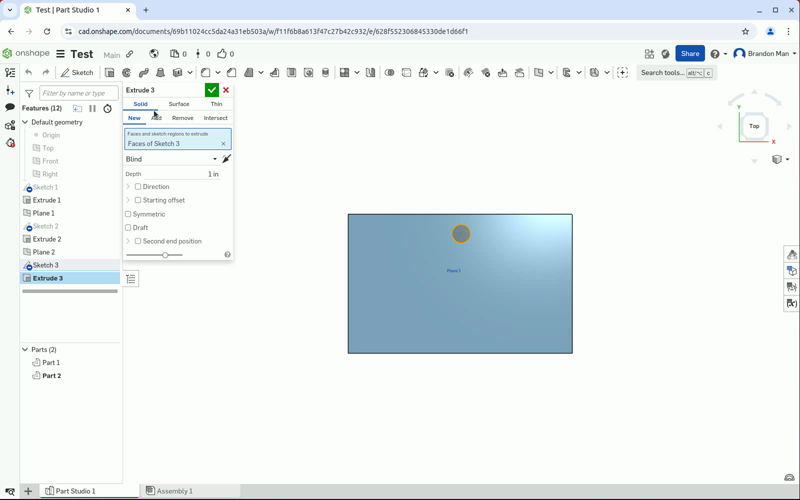
mouse_move(186, 120)
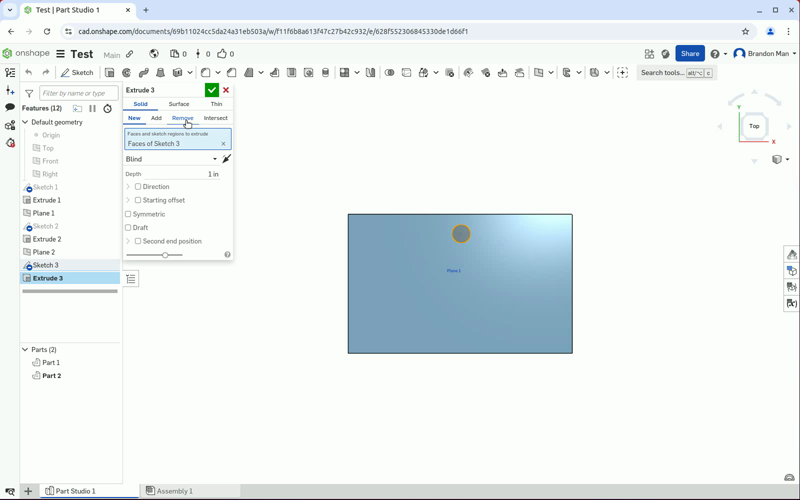
click(186, 120)
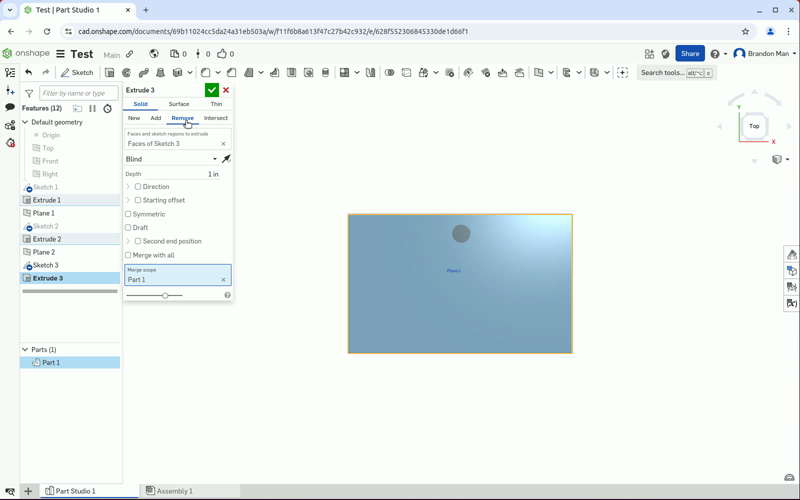
key(tab, 4)
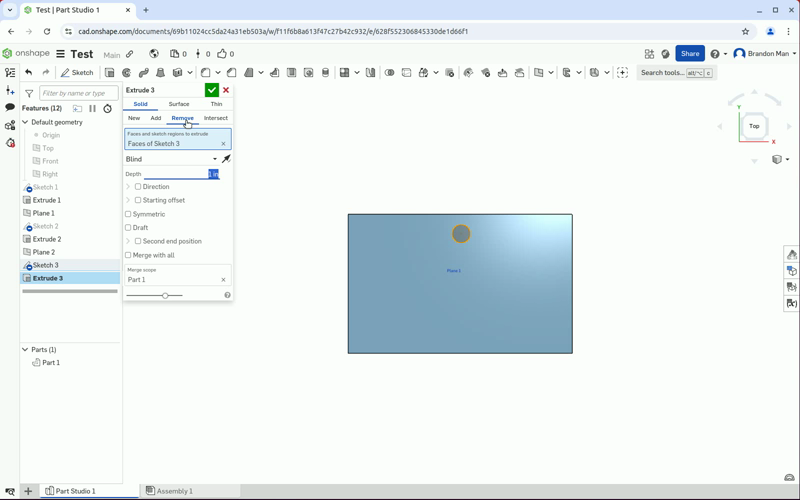
text(28.885)
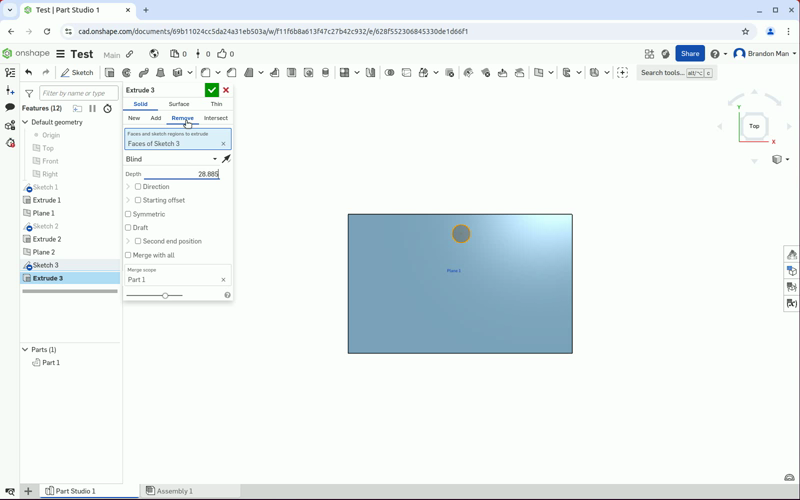
key(tab, 6)
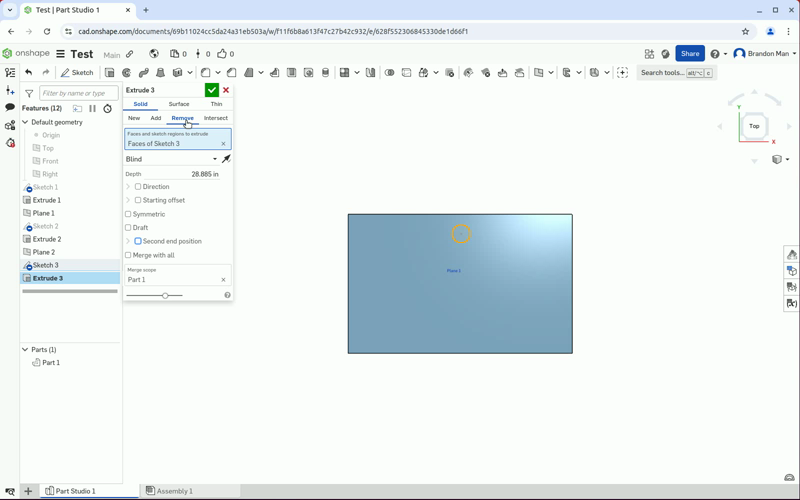
key(space)
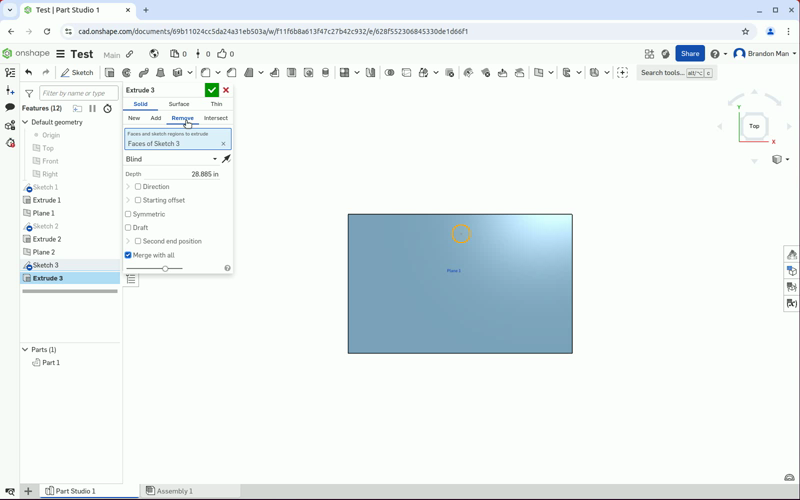
key(enter)
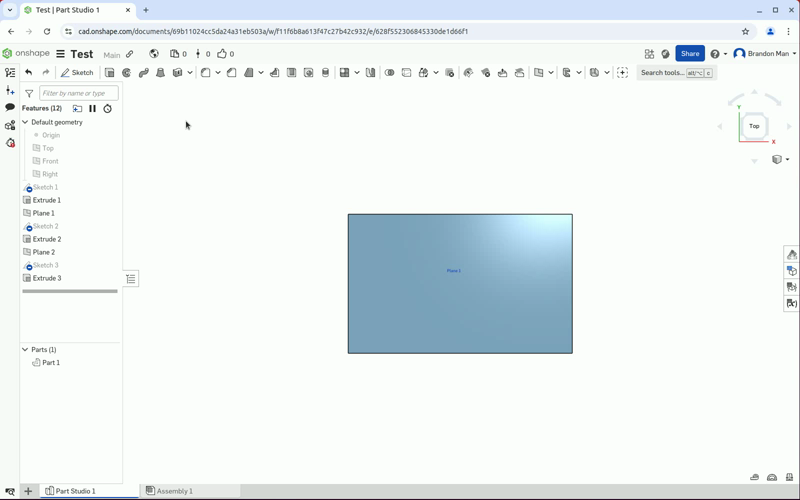
key(shift+h)
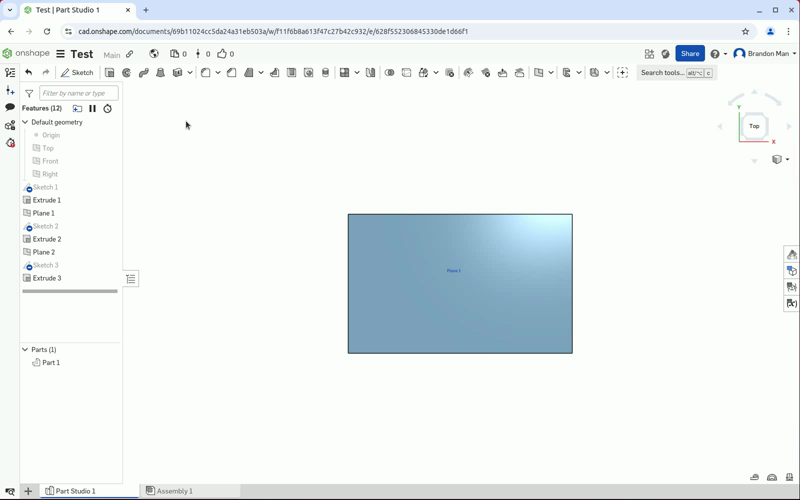
key(shift+h)
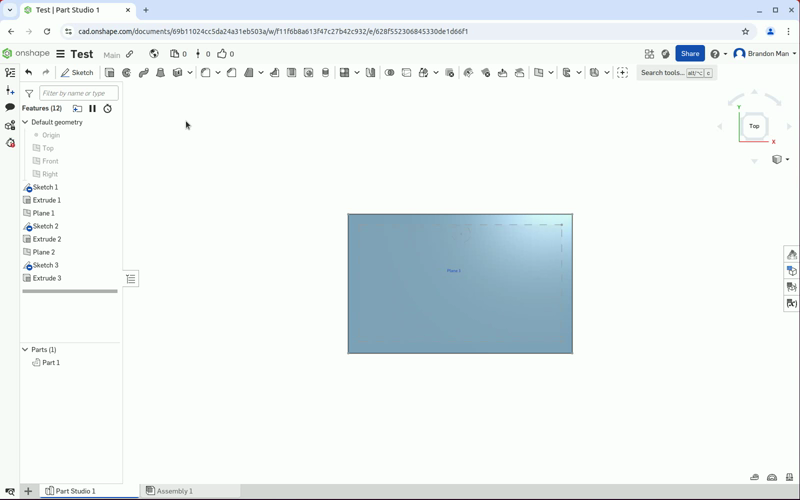
key(shift+7)
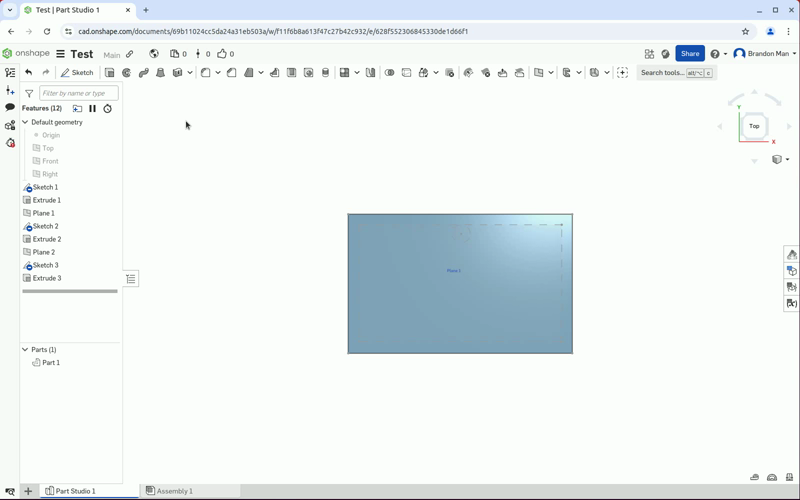
key(up, 3)
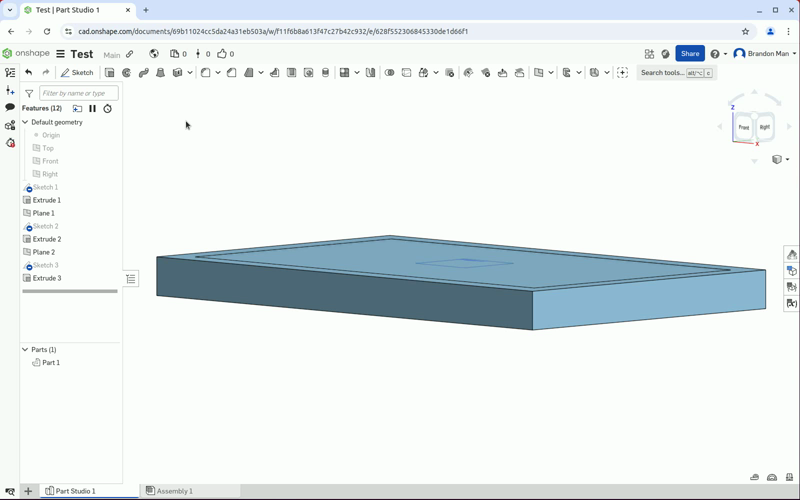
key(left, 3)
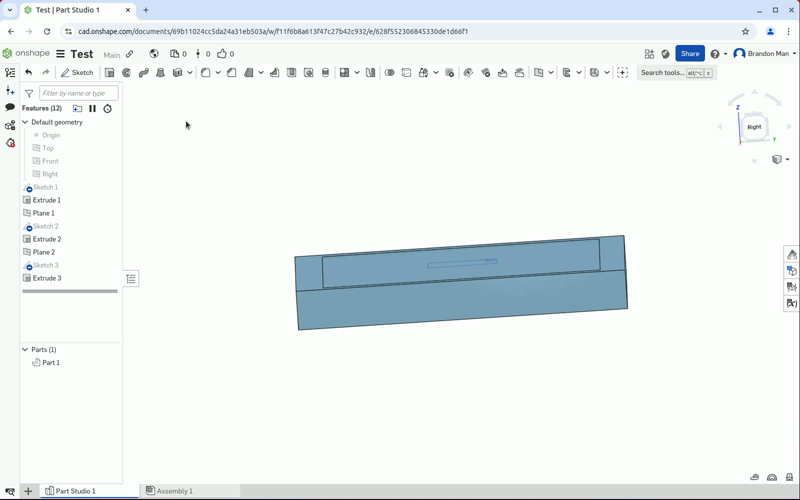
key(right, 3)
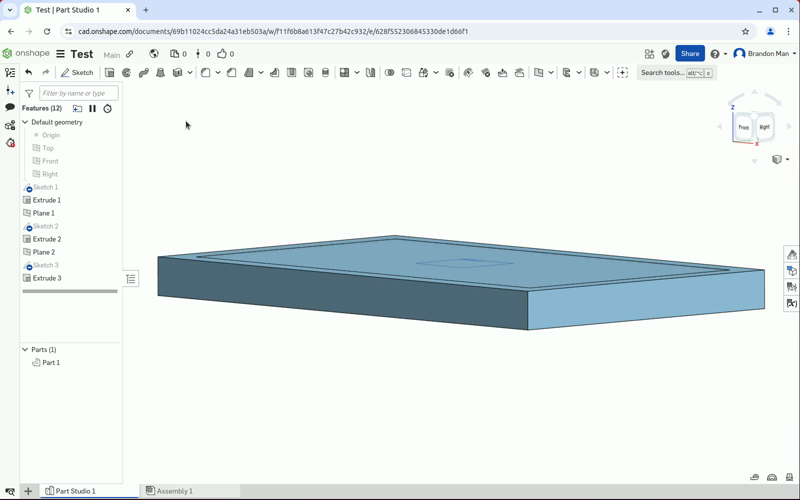
key(down, 3)
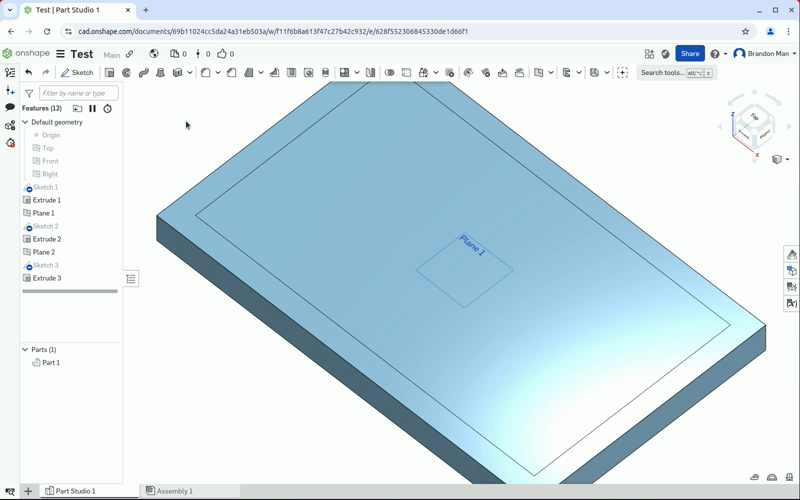
mouse_move(73, 189)
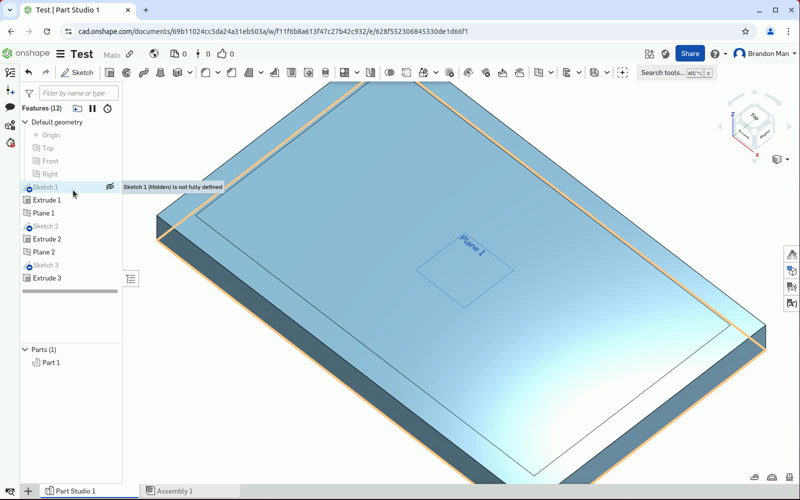
click(73, 189)